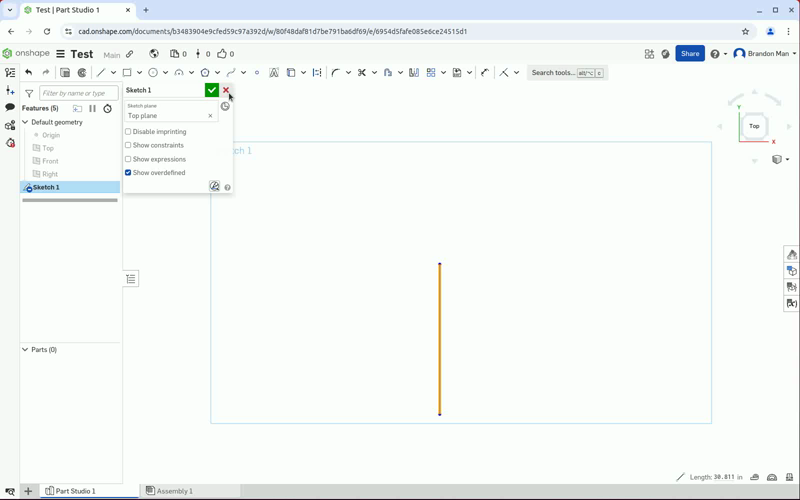
key(shift+h)
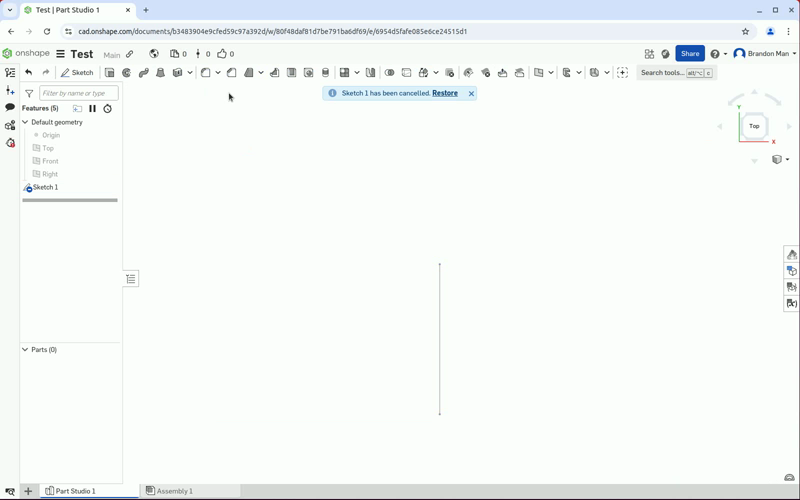
key(shift+s)
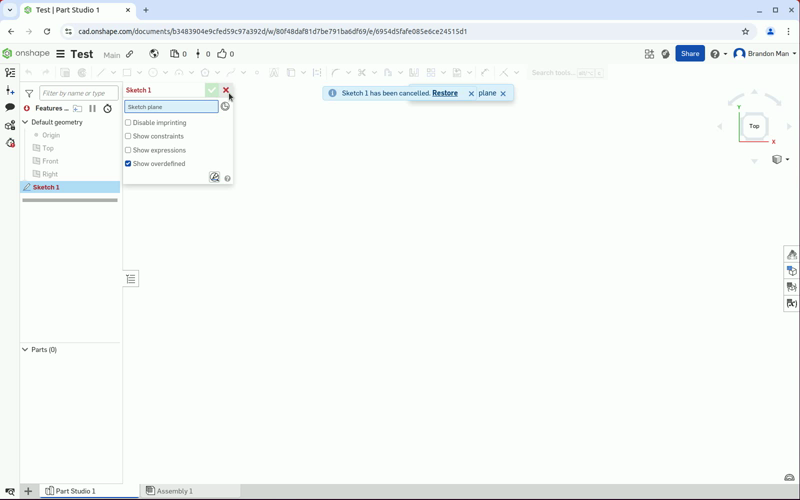
mouse_move(73, 150)
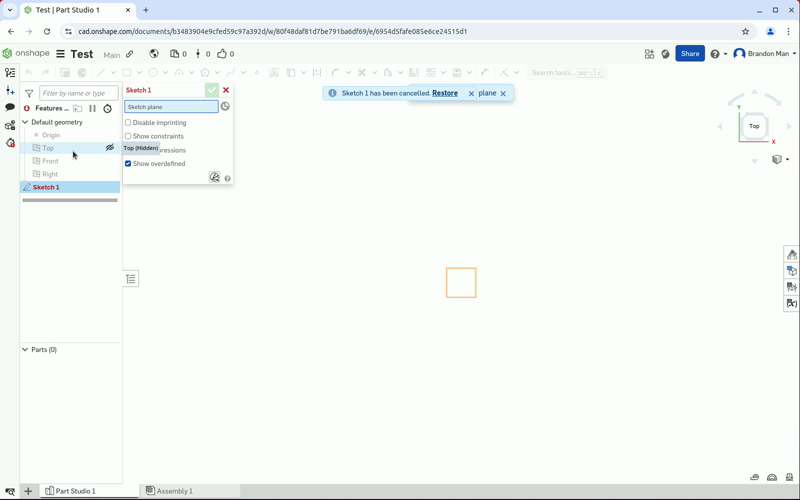
click(73, 150)
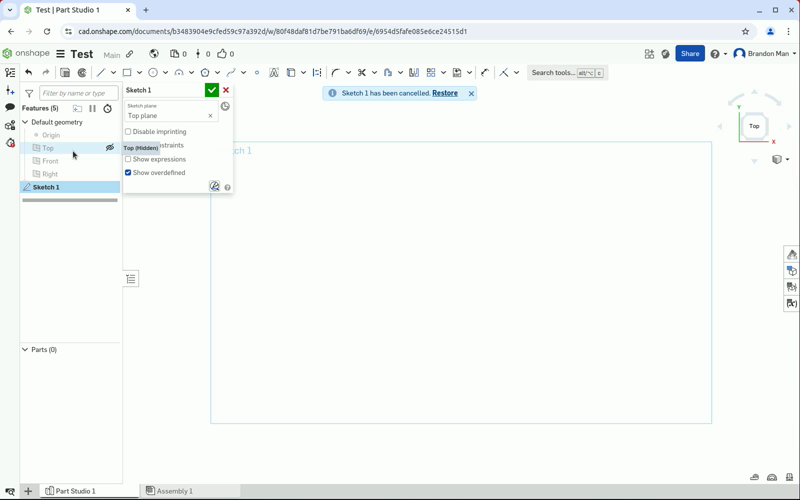
mouse_move(73, 352)
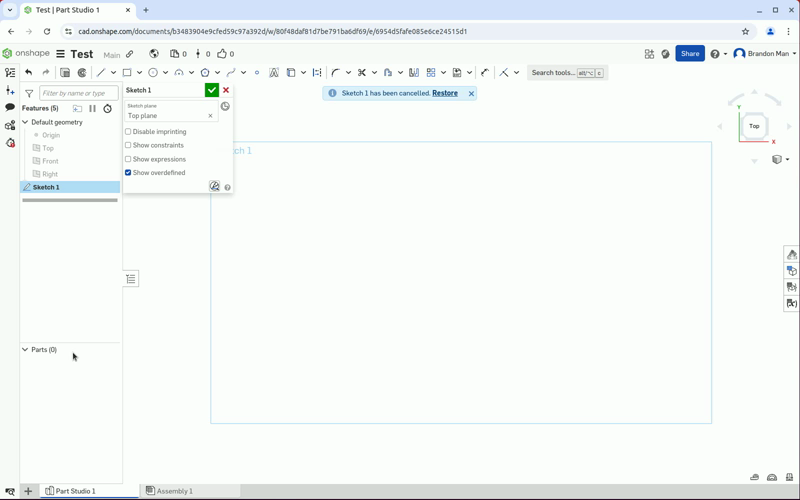
key(y)
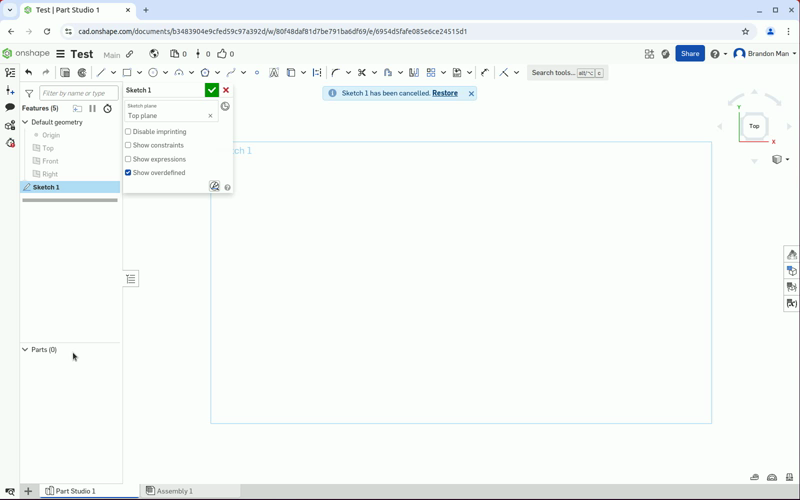
key(l)
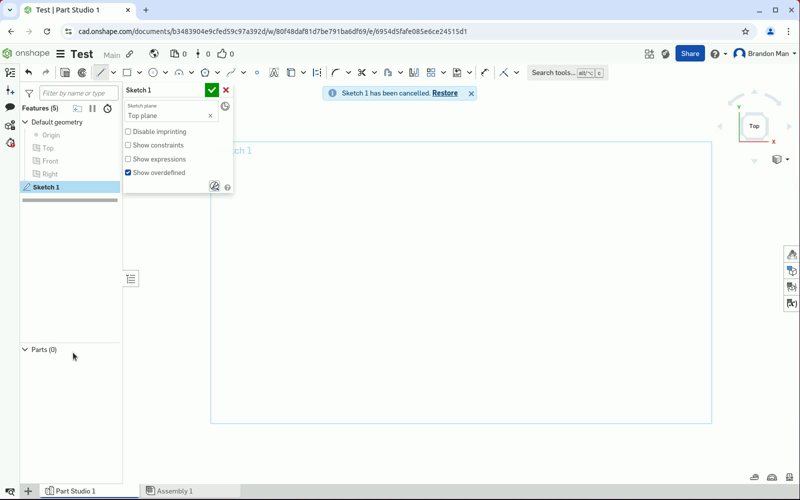
key_down(shift)
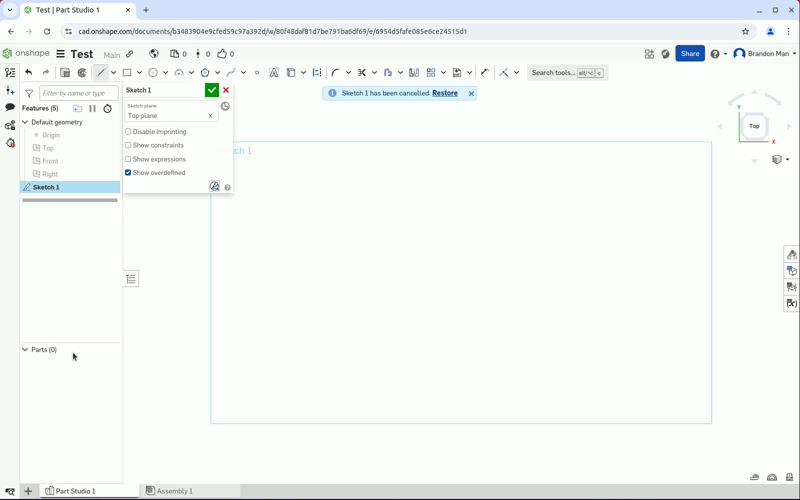
mouse_move(460, 282)
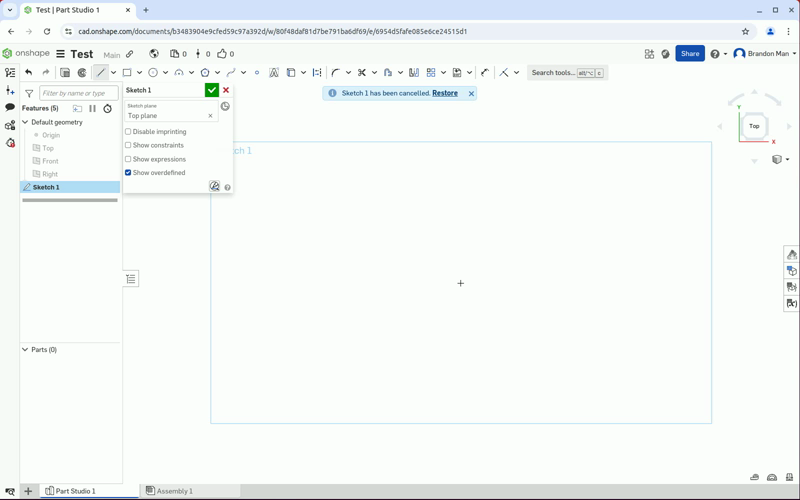
click(460, 282)
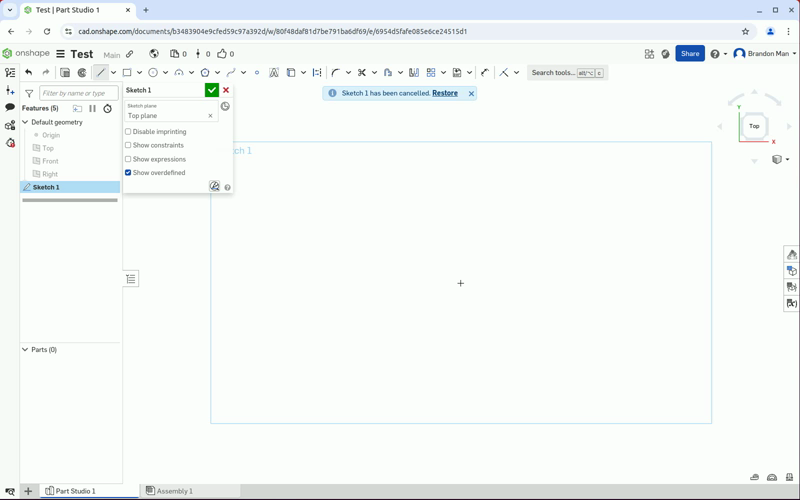
key_up(shift)
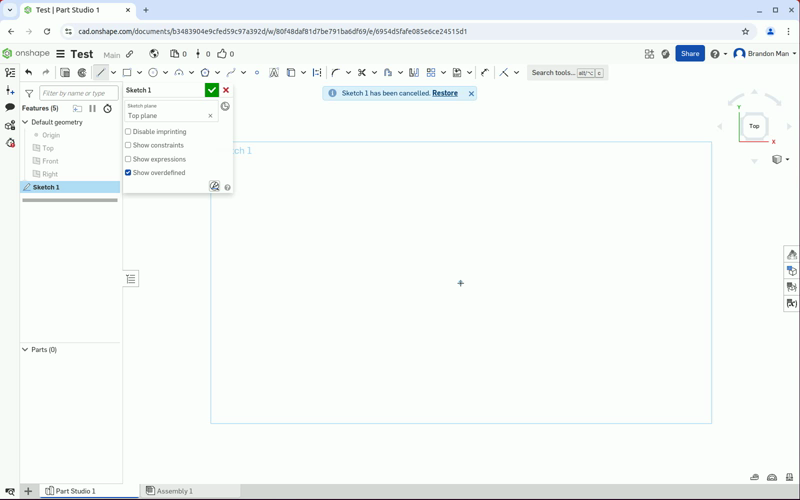
key_down(shift)
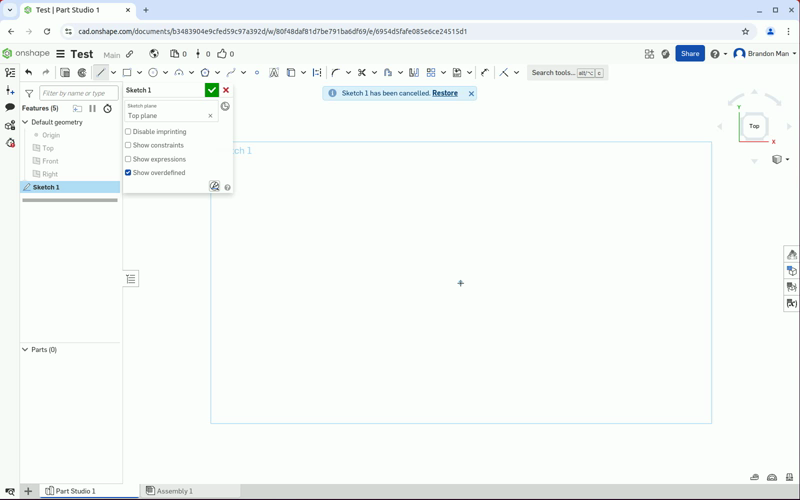
mouse_move(490, 282)
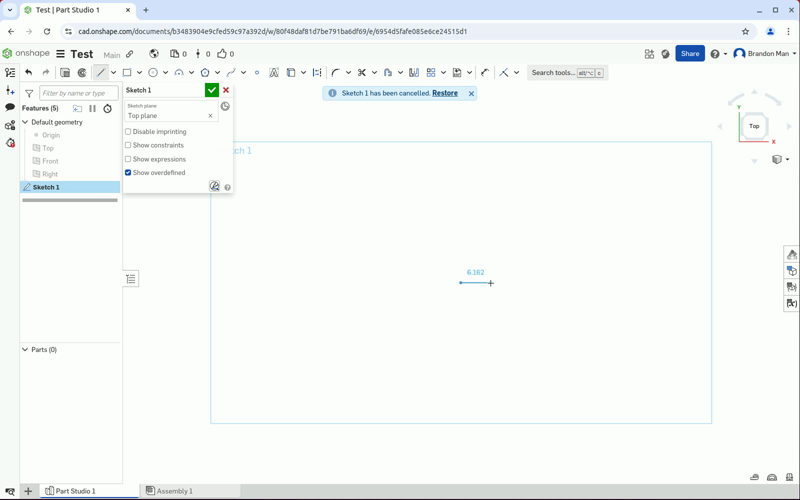
mouse_move(509, 282)
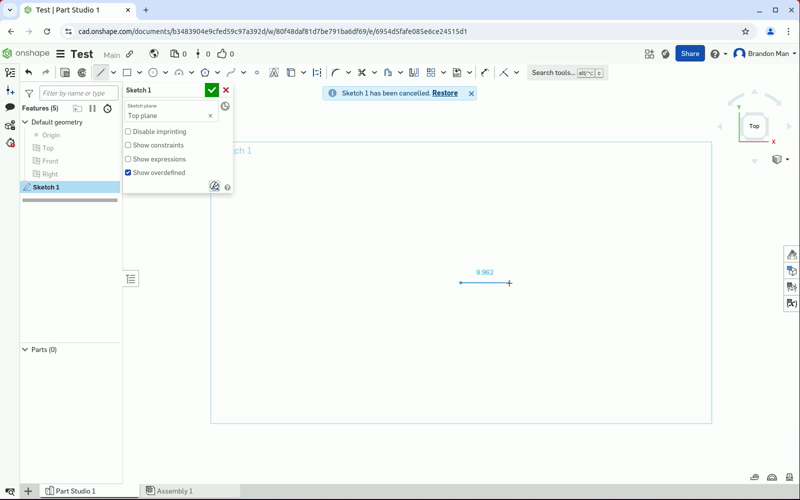
click(509, 282)
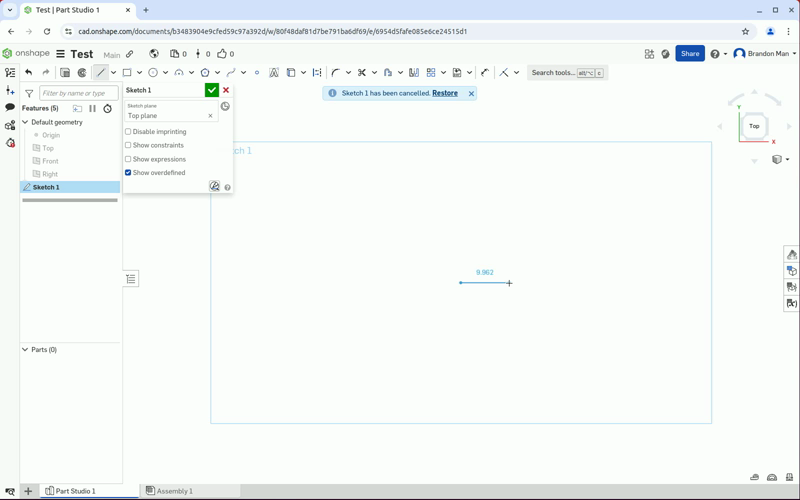
key_up(shift)
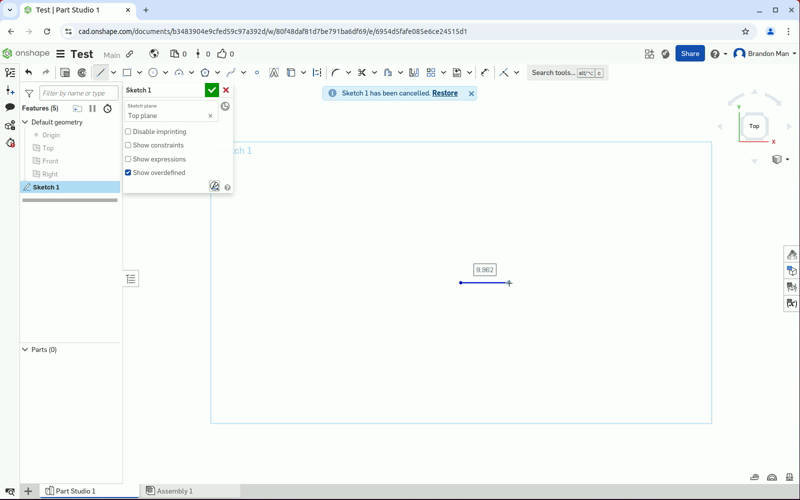
key(esc)
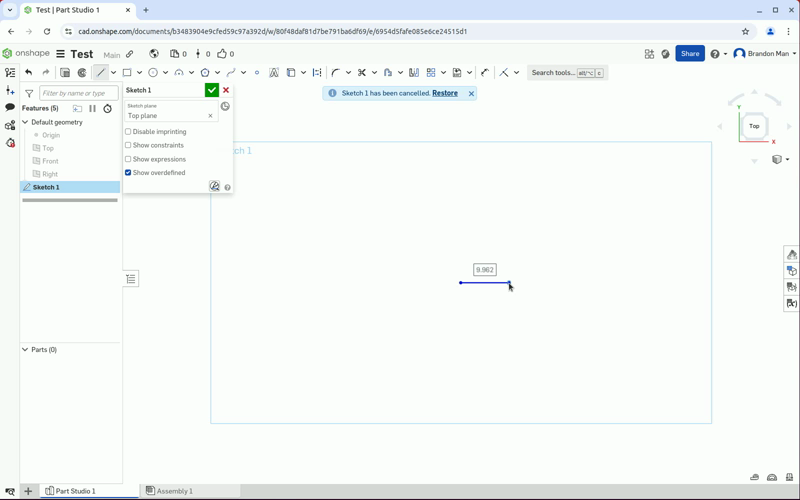
key(a)
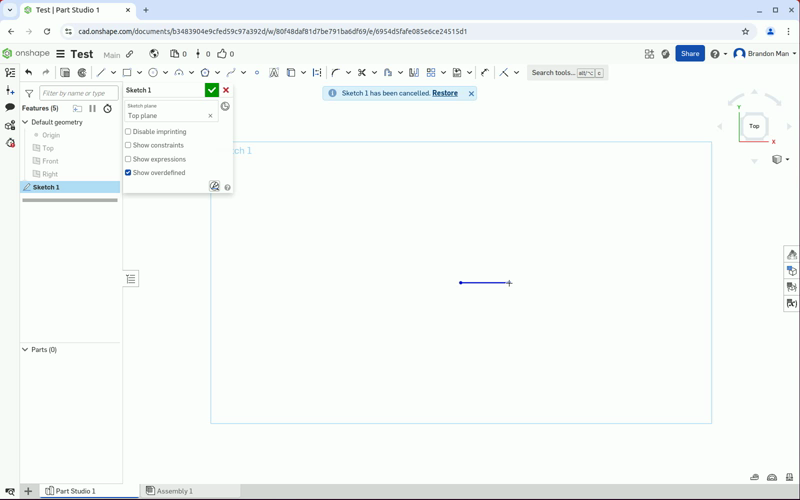
mouse_move(509, 282)
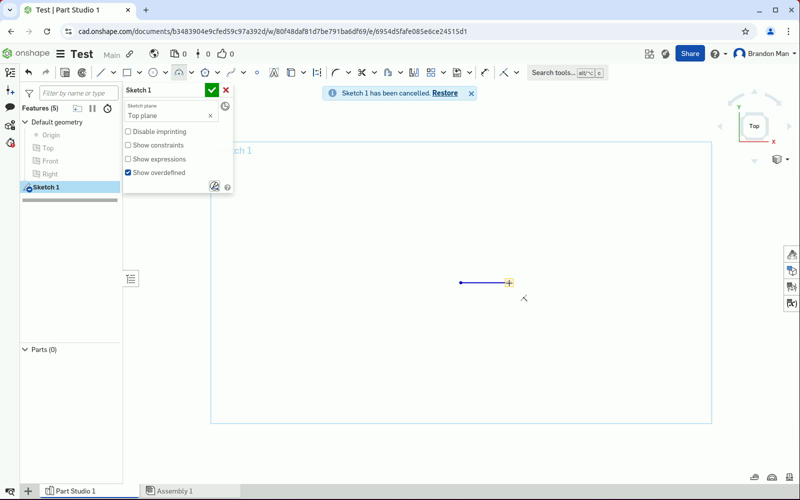
click(509, 282)
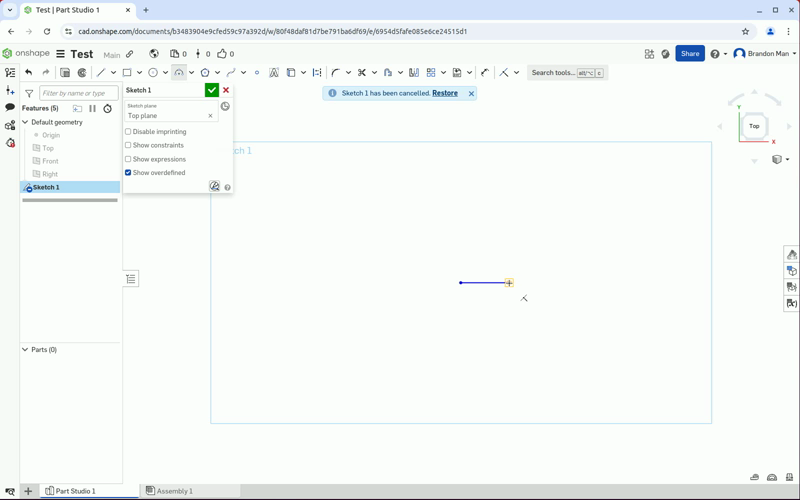
key_down(shift)
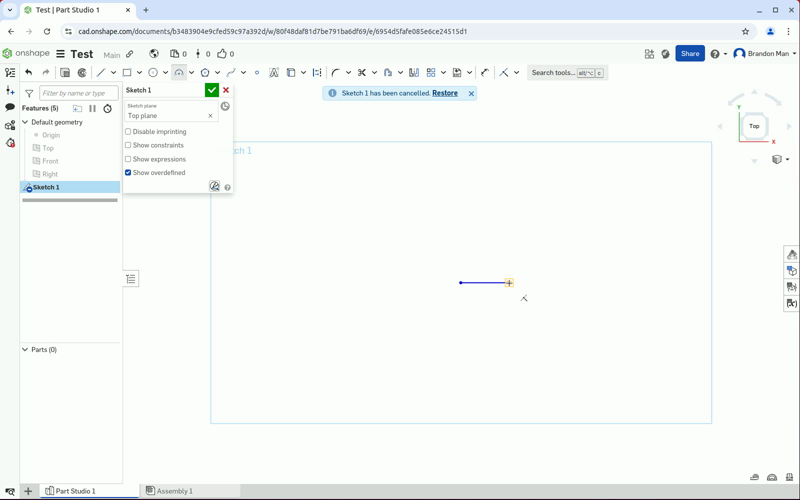
mouse_move(556, 282)
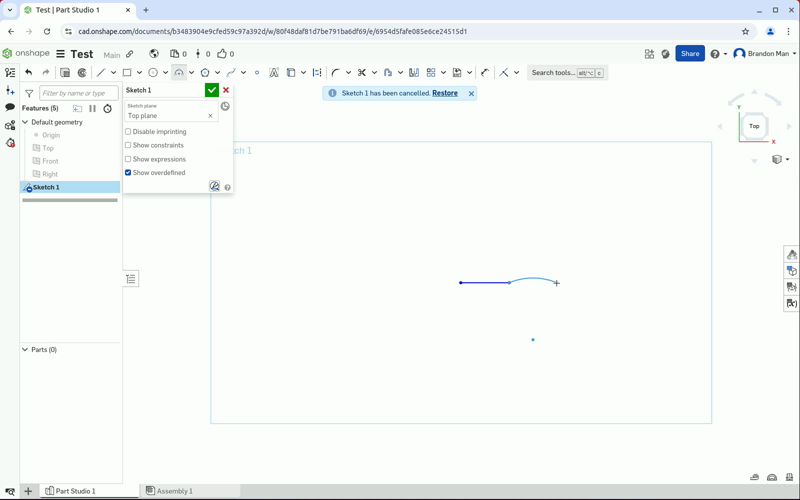
click(556, 282)
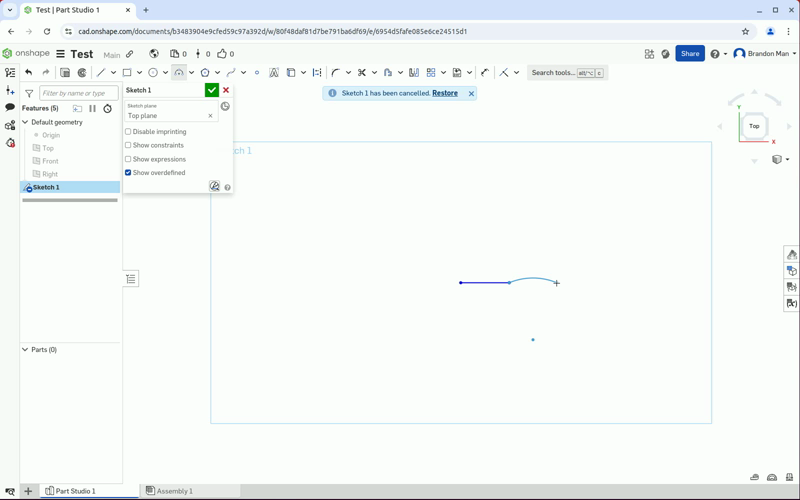
mouse_move(533, 258)
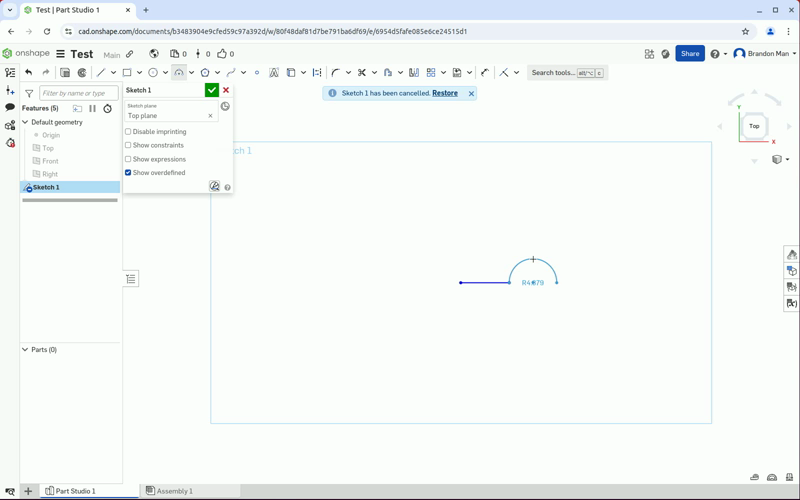
click(533, 258)
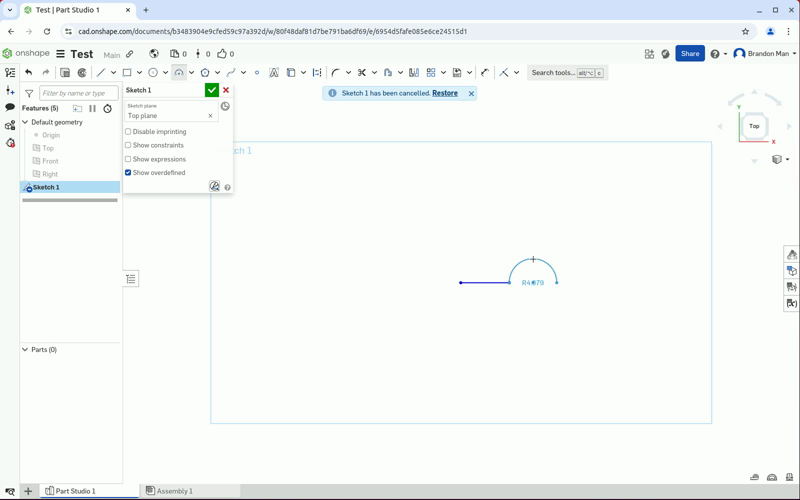
key_up(shift)
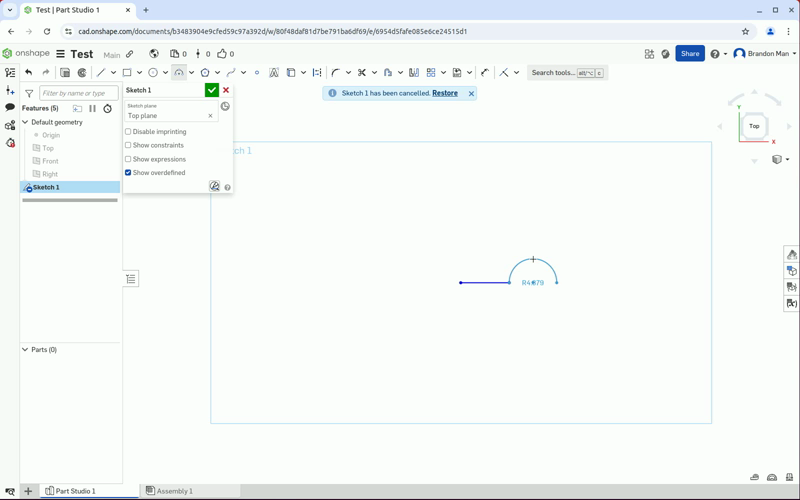
key(esc)
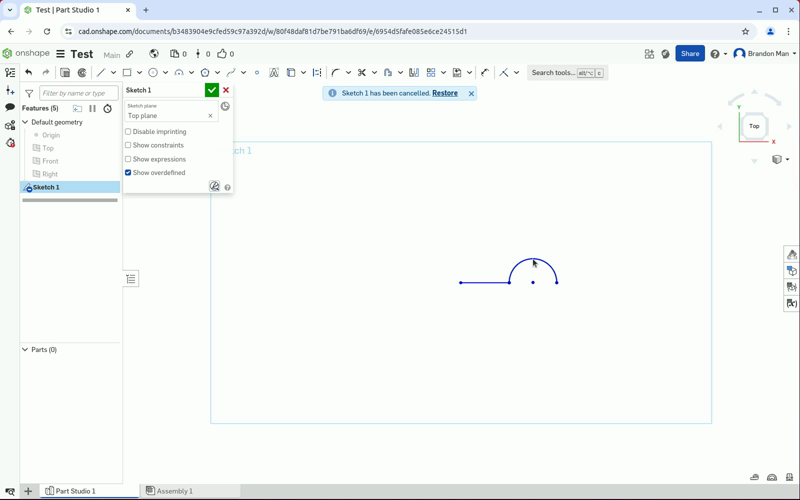
key(l)
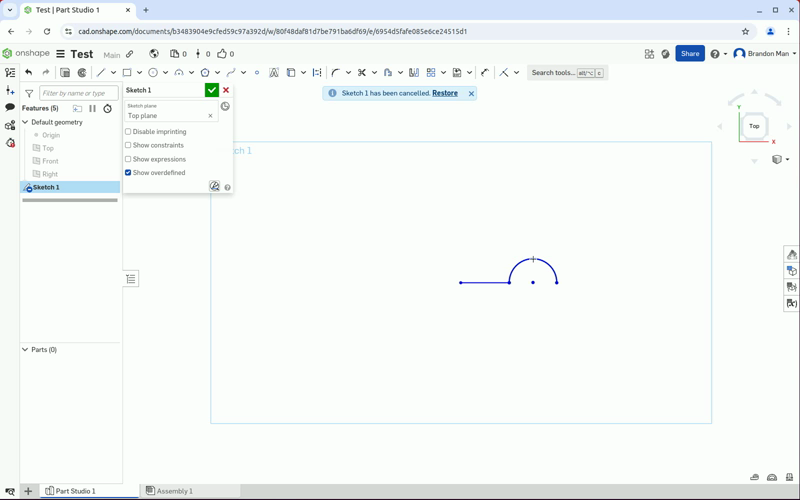
mouse_move(556, 282)
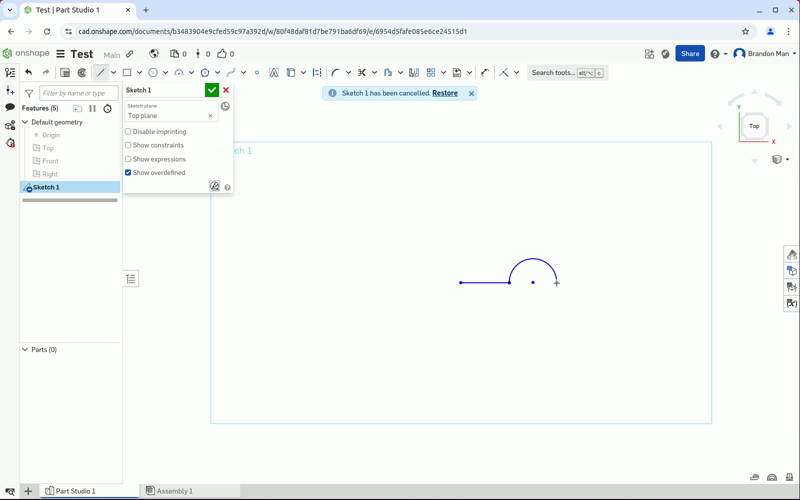
click(556, 282)
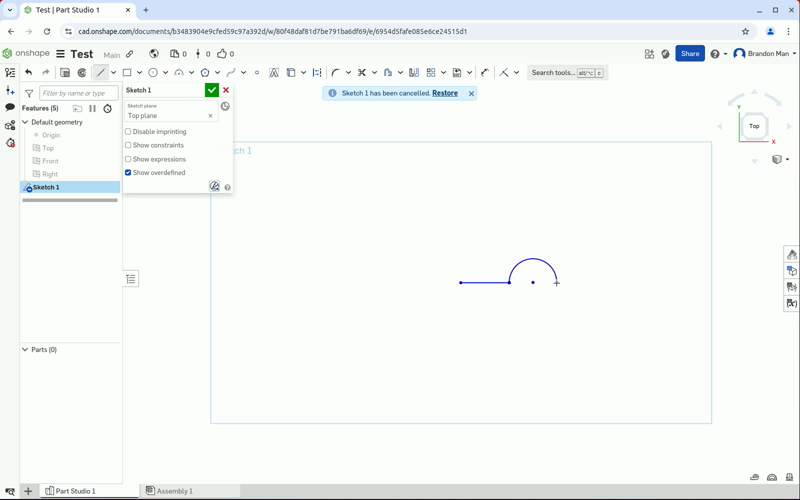
key_down(shift)
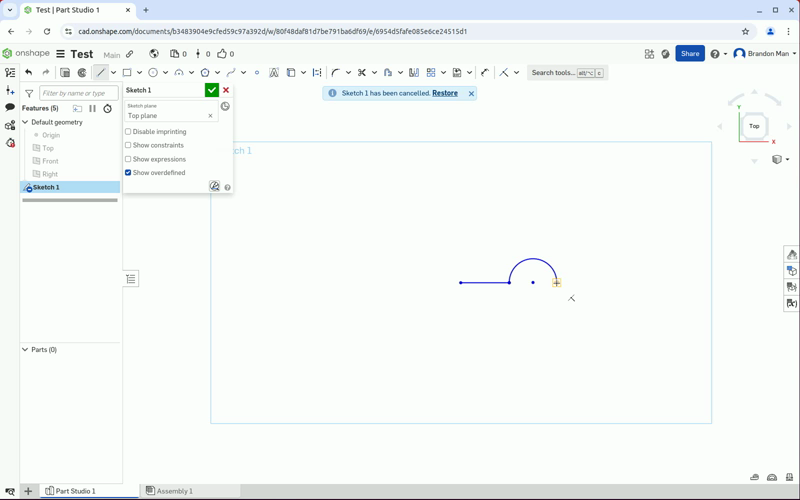
mouse_move(586, 282)
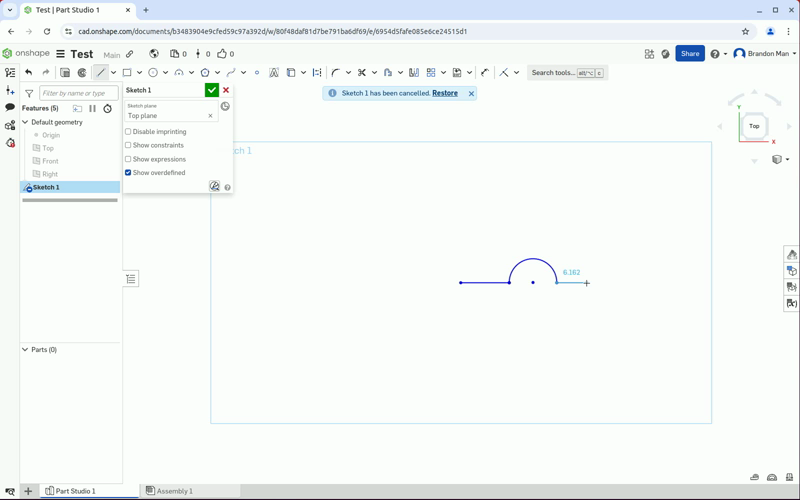
mouse_move(573, 282)
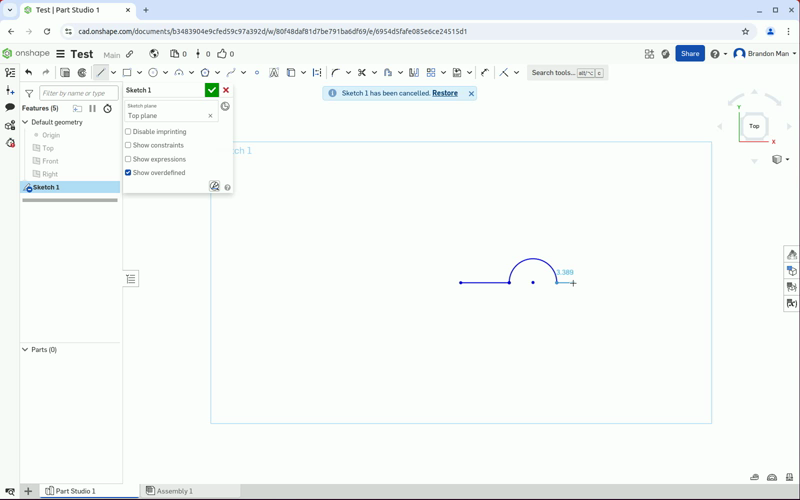
click(573, 282)
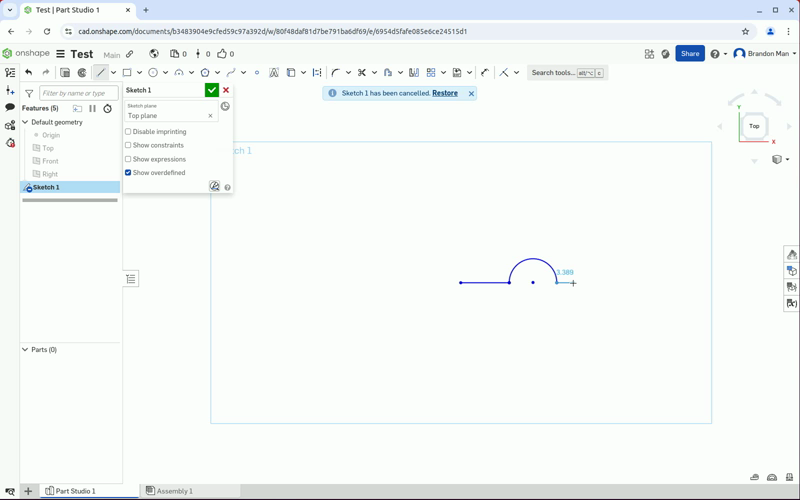
key_up(shift)
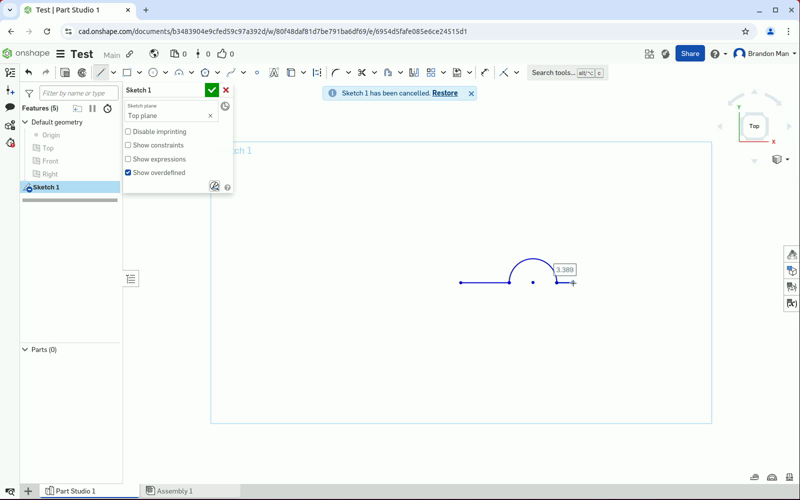
key_down(shift)
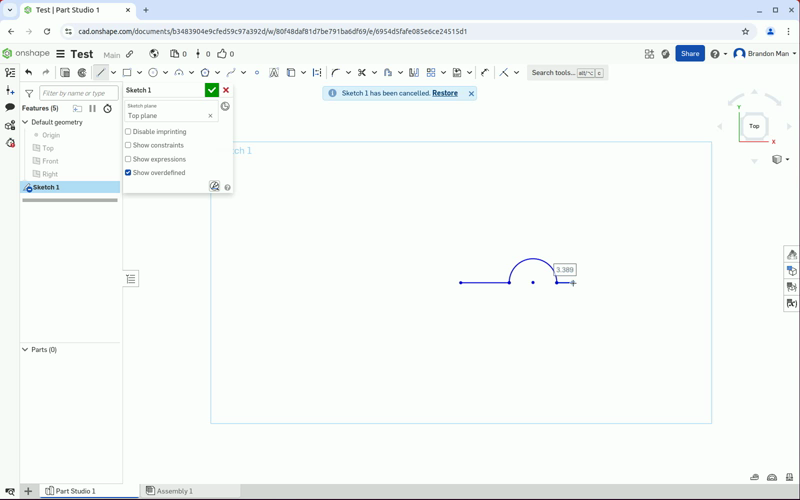
mouse_move(589, 282)
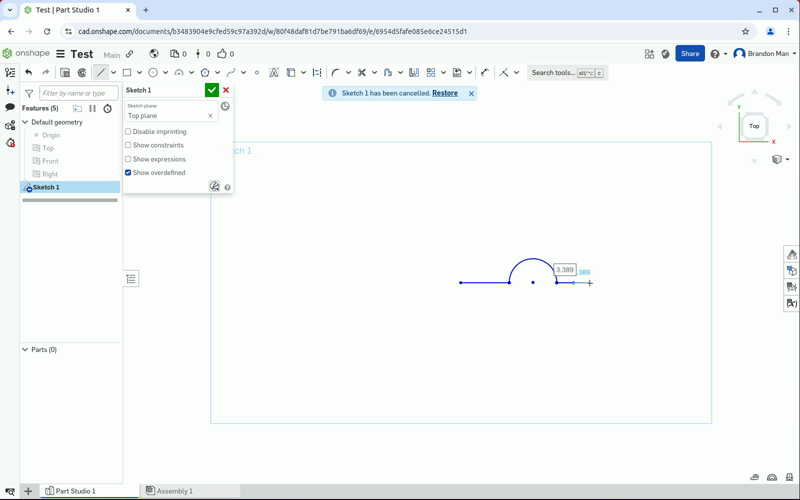
mouse_move(573, 226)
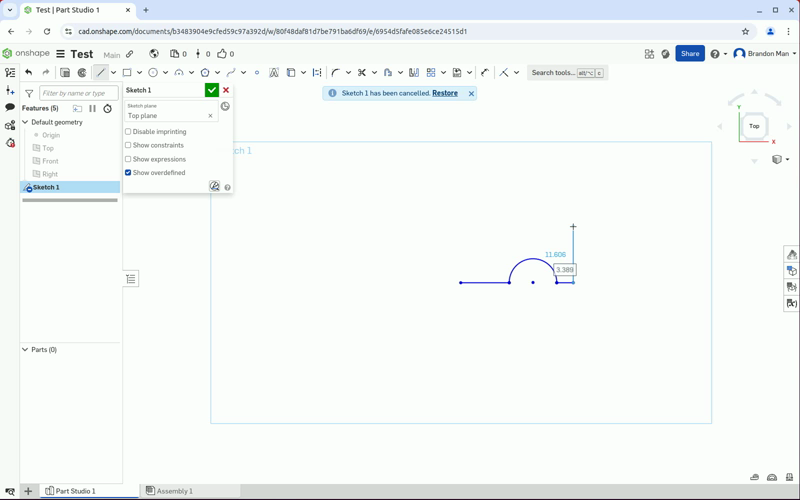
click(573, 226)
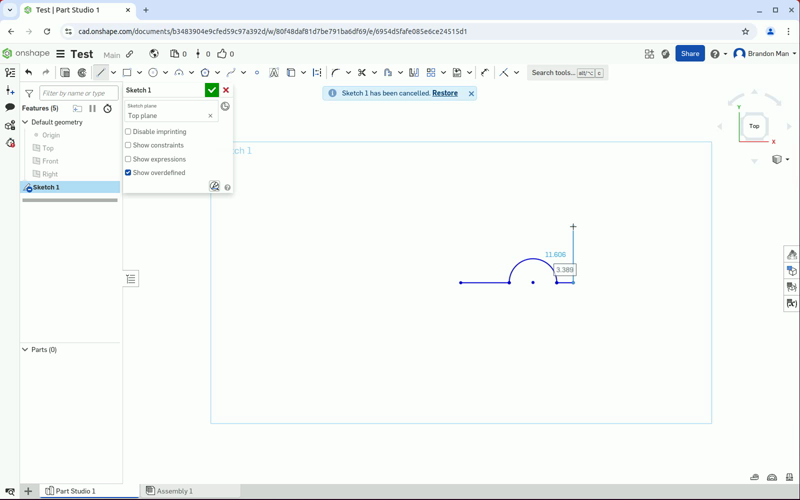
key_up(shift)
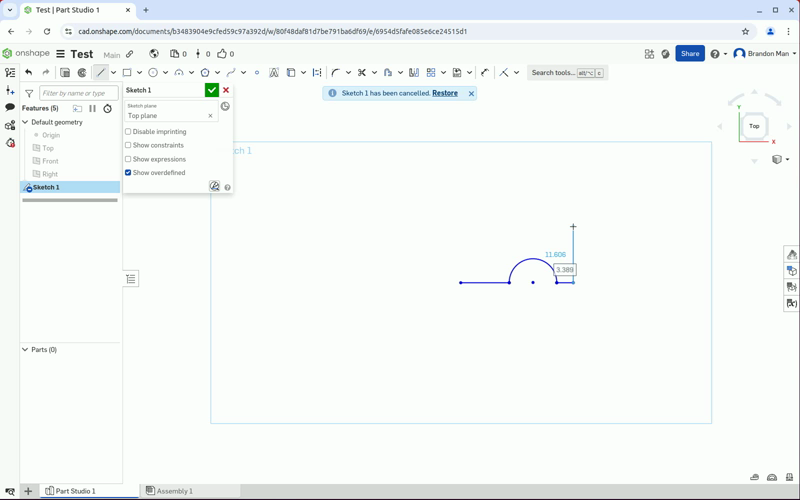
key(esc)
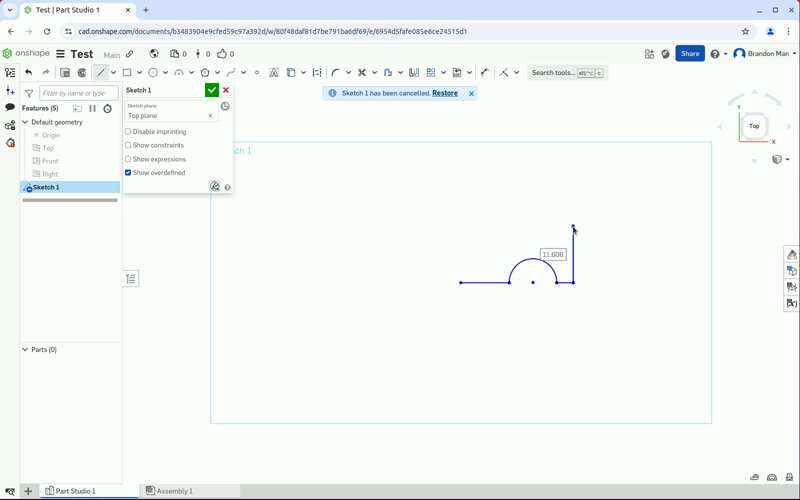
key(a)
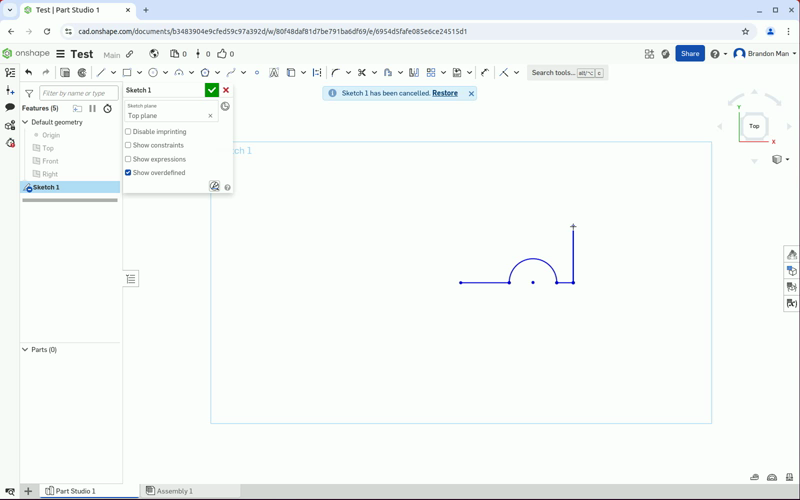
mouse_move(573, 226)
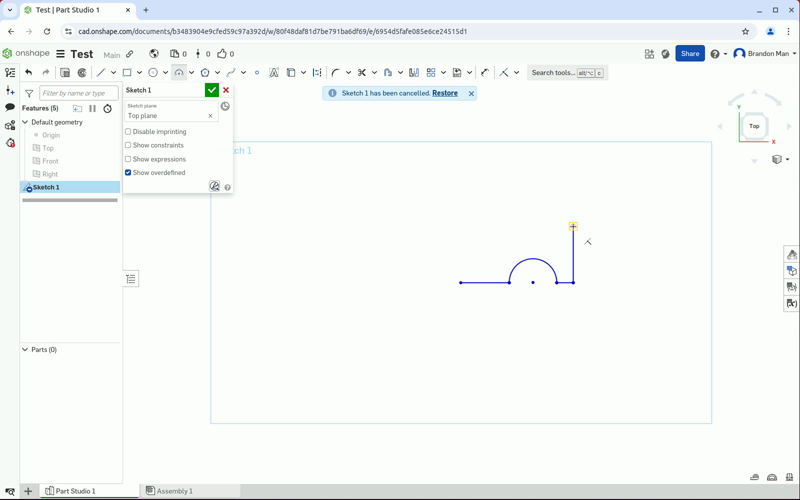
click(573, 226)
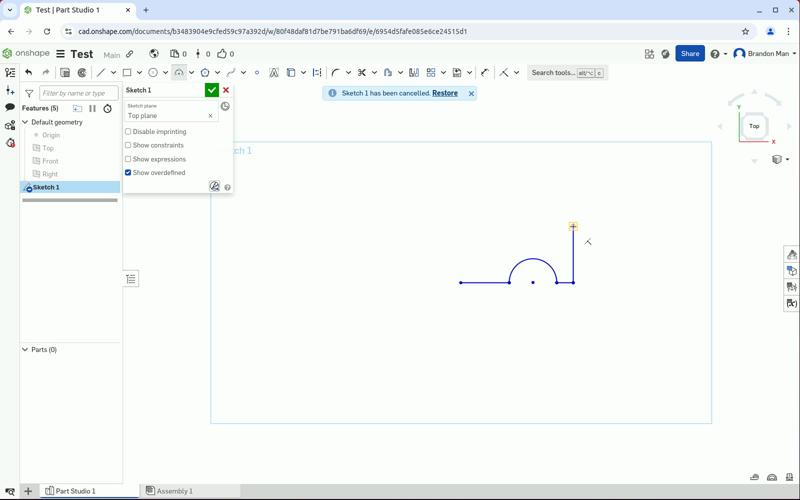
key_down(shift)
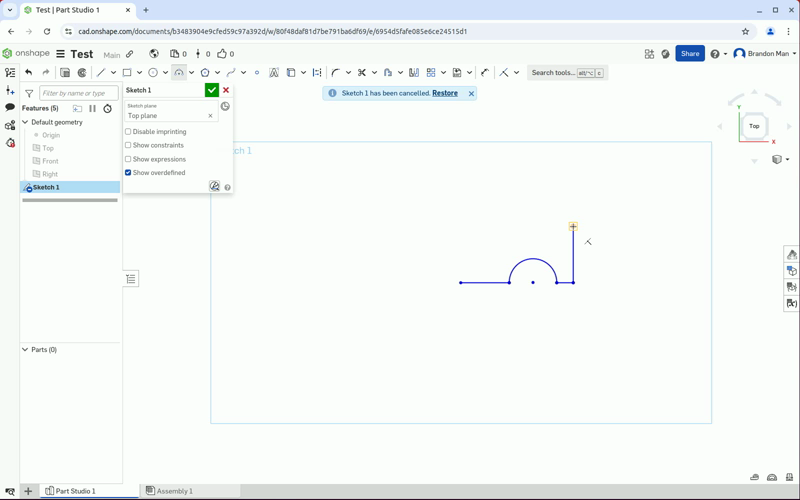
mouse_move(567, 220)
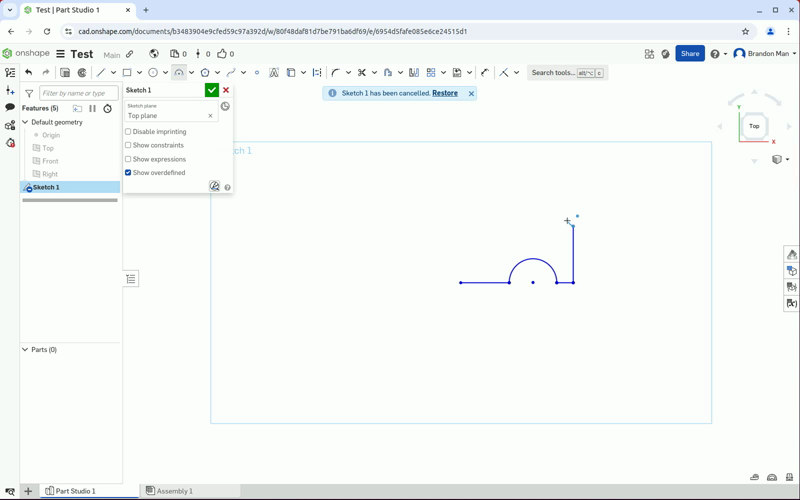
click(567, 220)
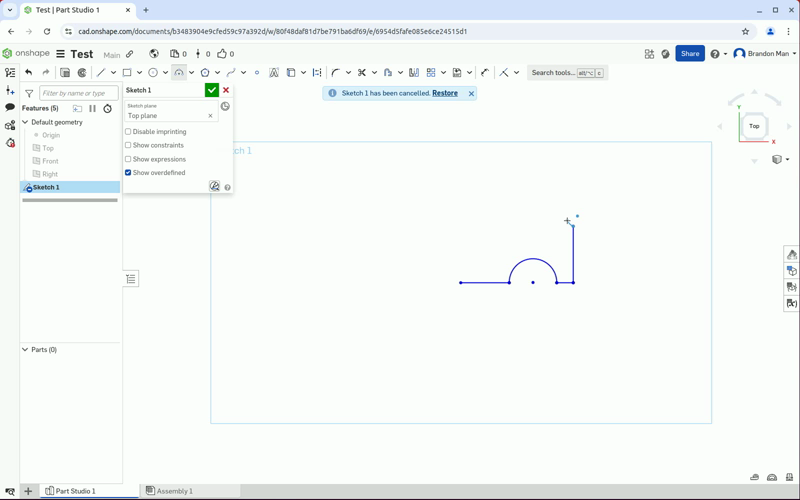
mouse_move(571, 222)
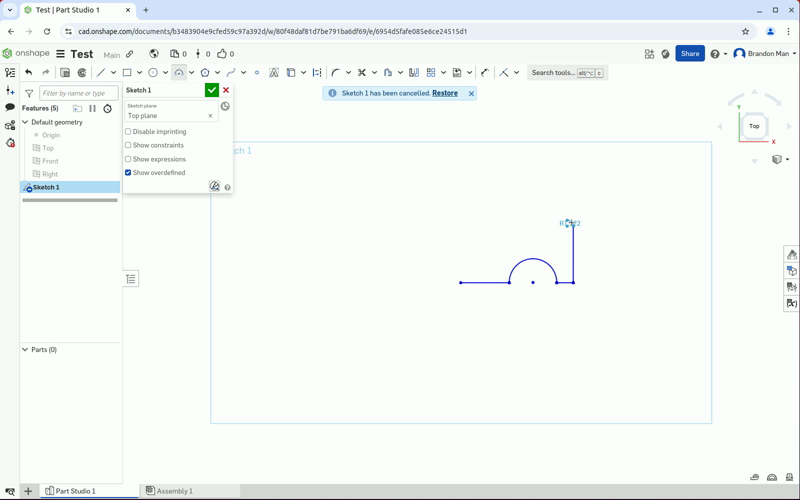
click(571, 222)
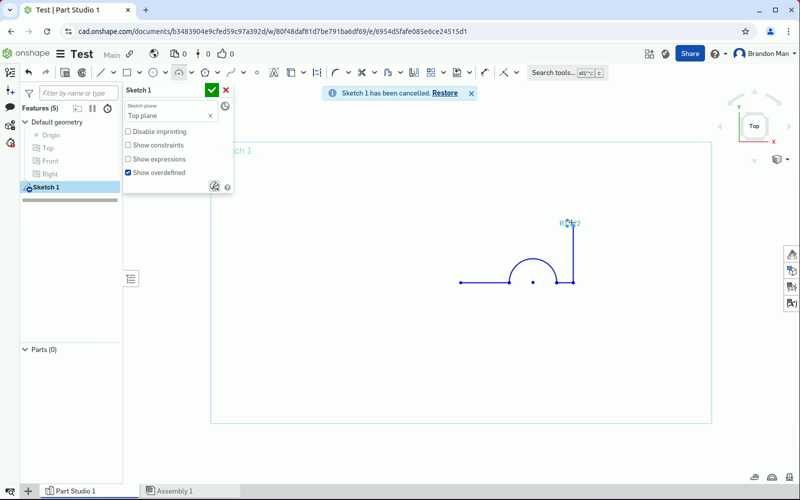
key_up(shift)
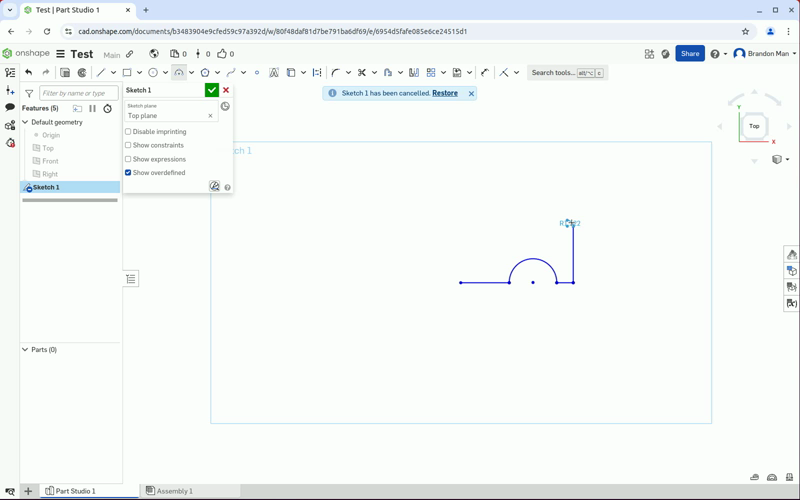
key(esc)
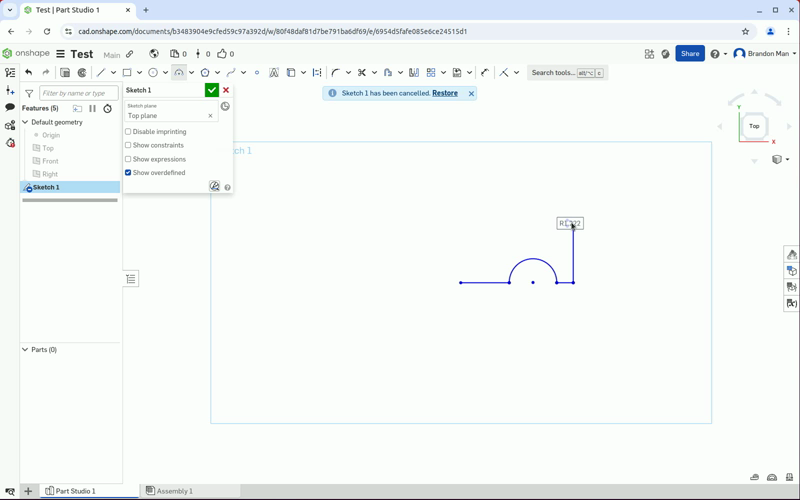
key(l)
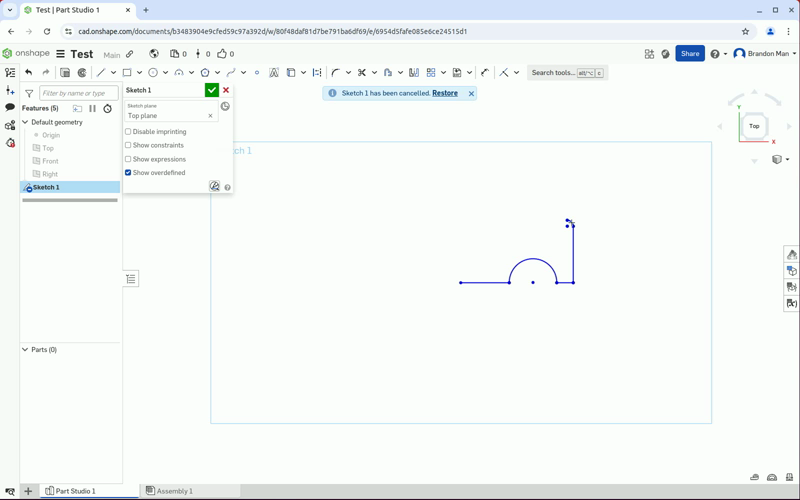
mouse_move(567, 220)
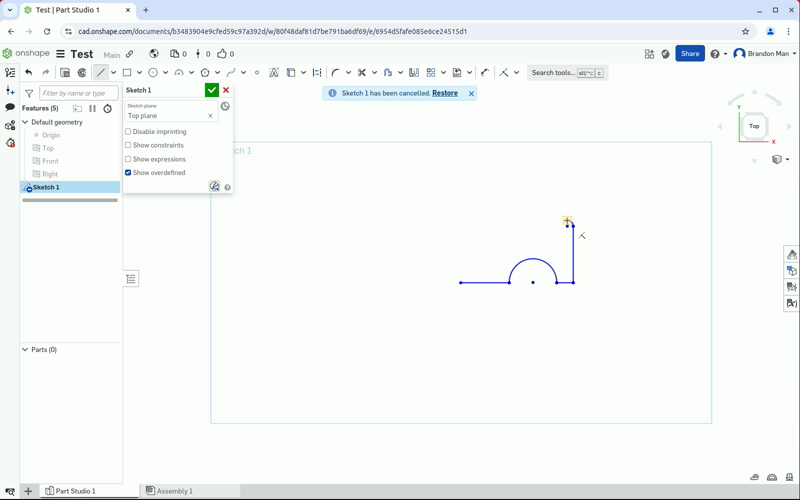
click(567, 220)
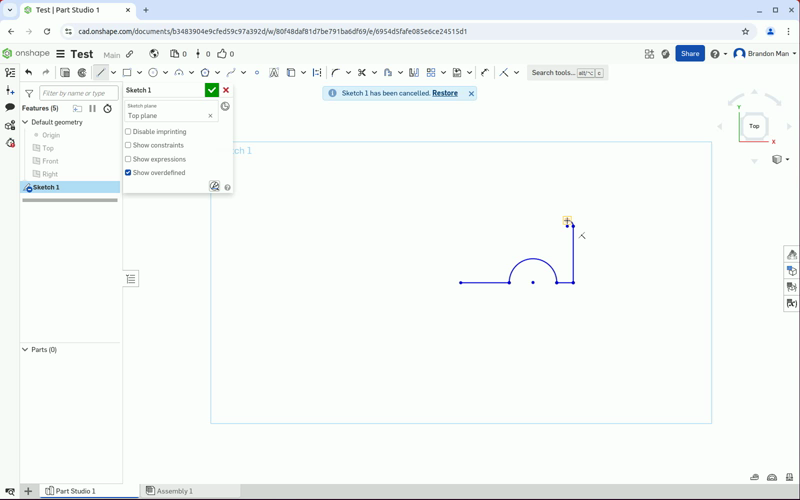
key_down(shift)
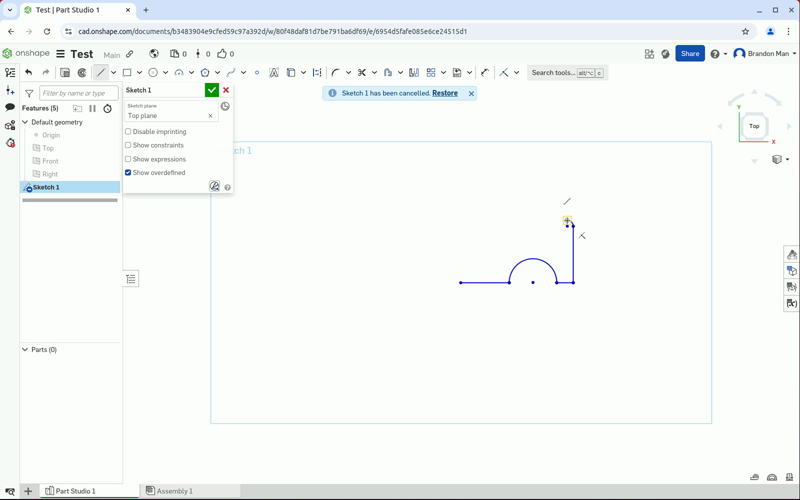
mouse_move(466, 220)
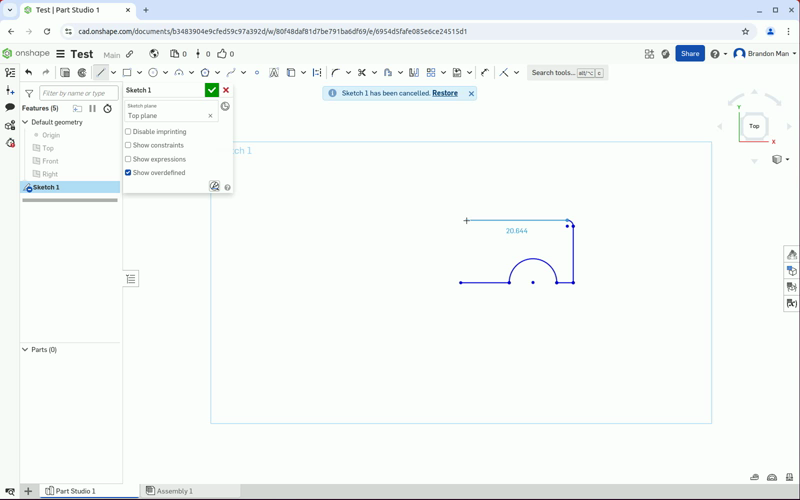
click(466, 220)
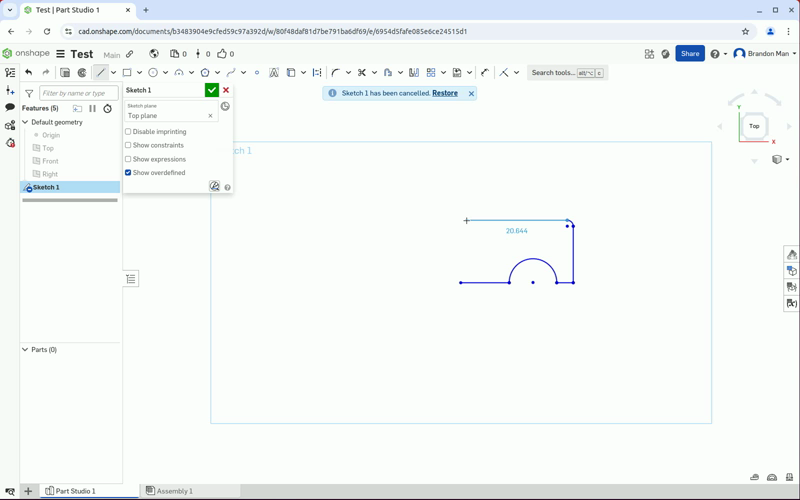
key_up(shift)
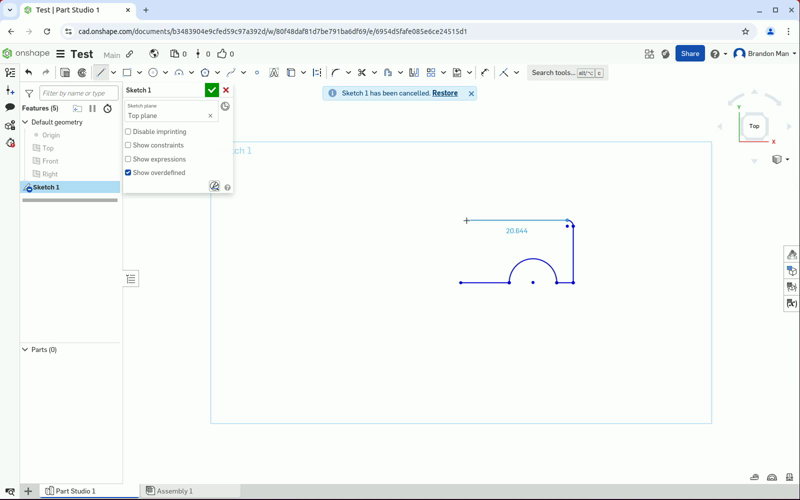
key(esc)
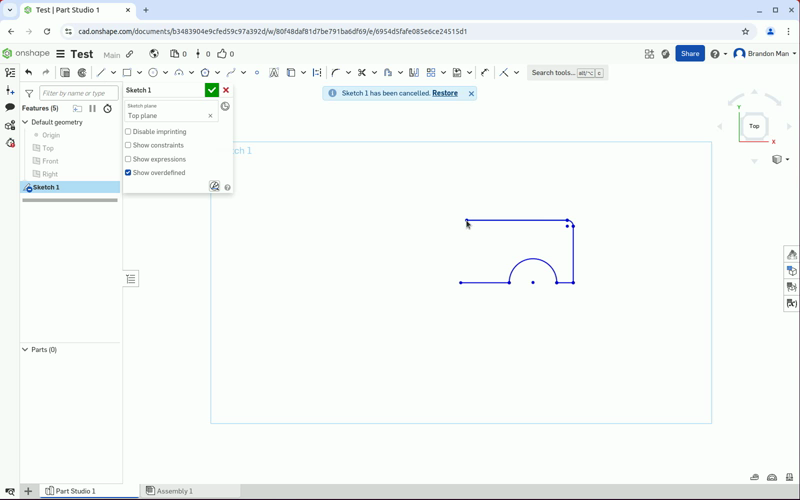
key(a)
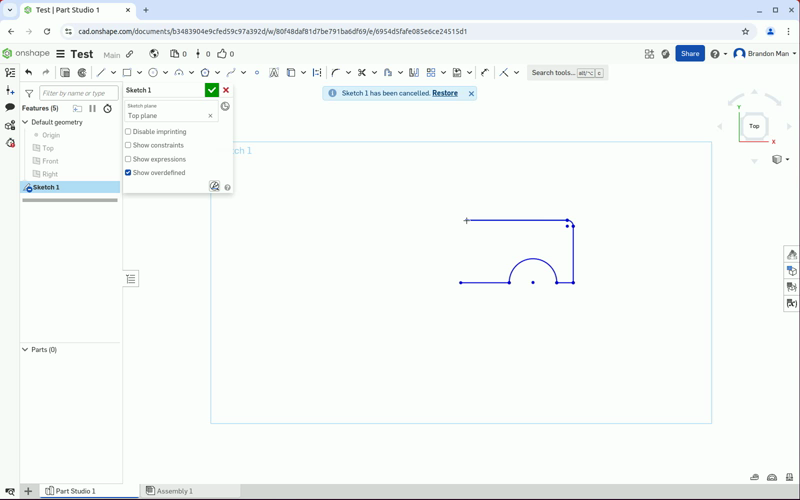
mouse_move(466, 220)
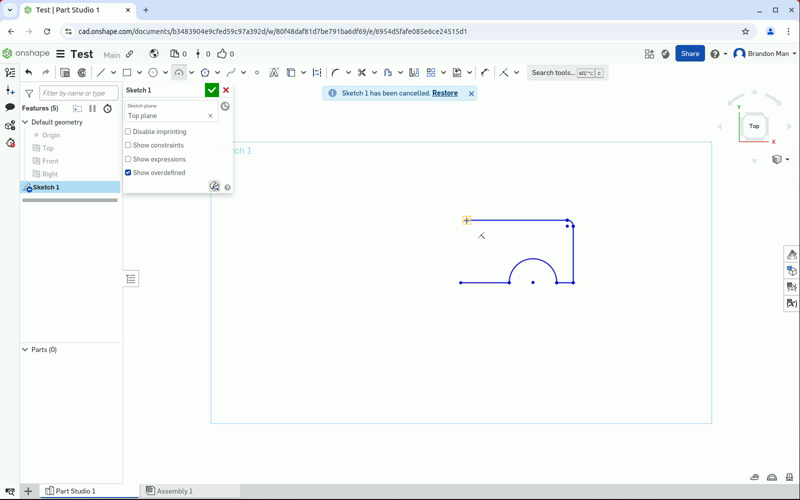
click(466, 220)
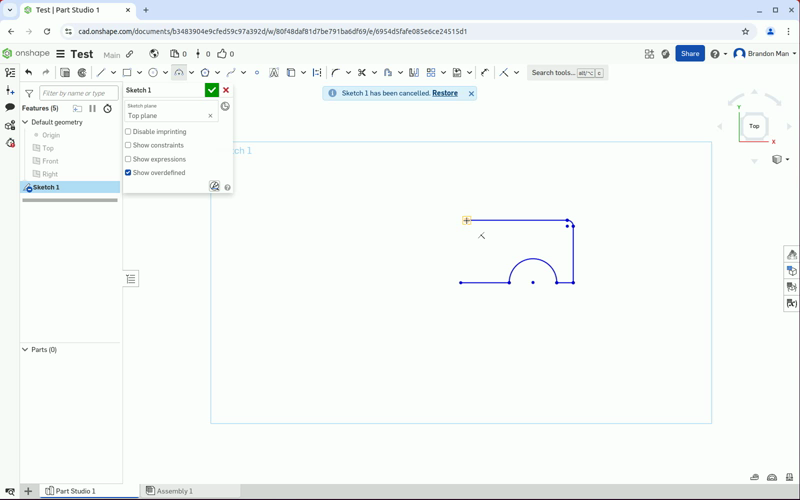
key_down(shift)
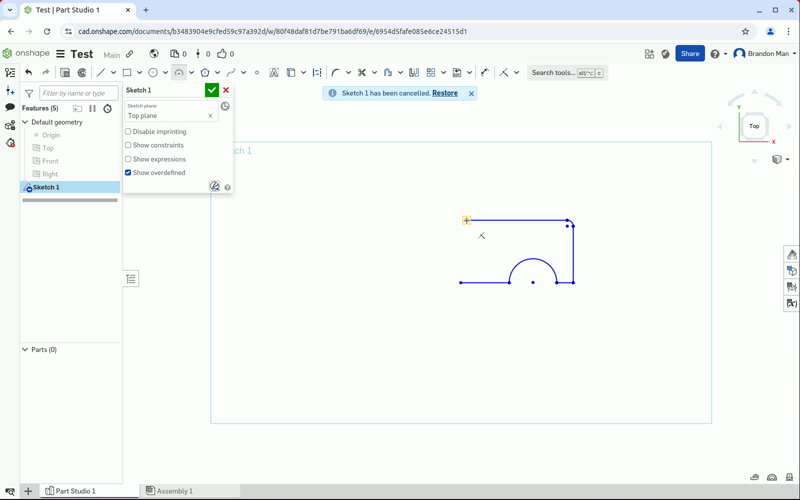
mouse_move(460, 226)
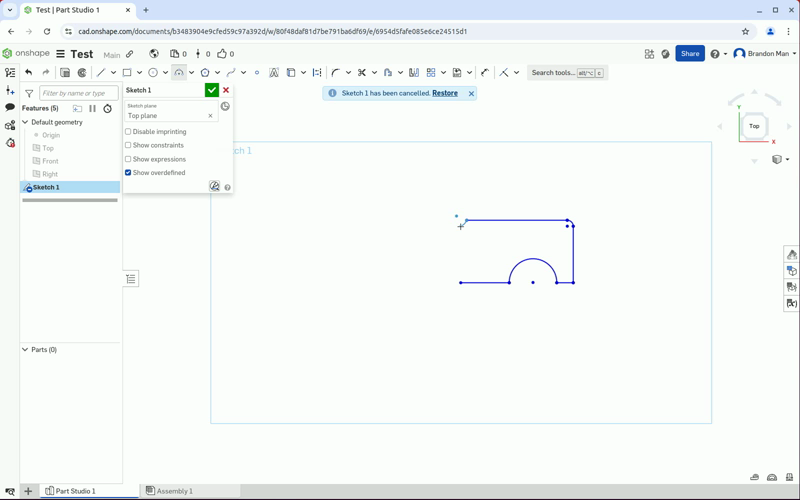
click(460, 226)
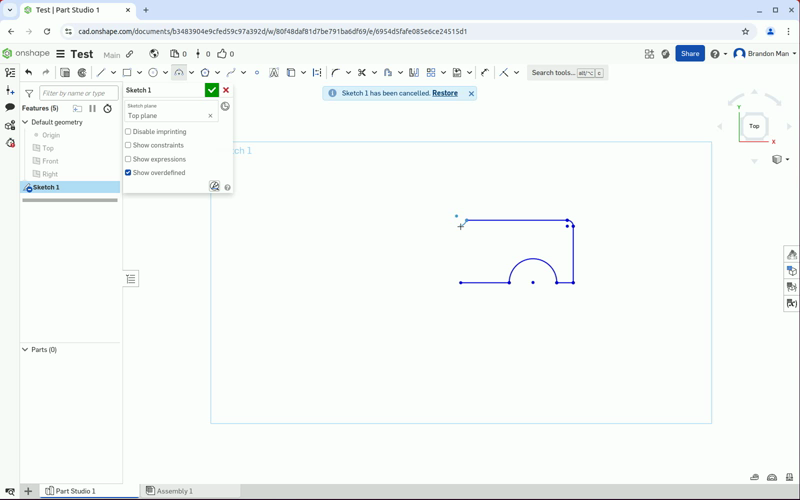
mouse_move(462, 222)
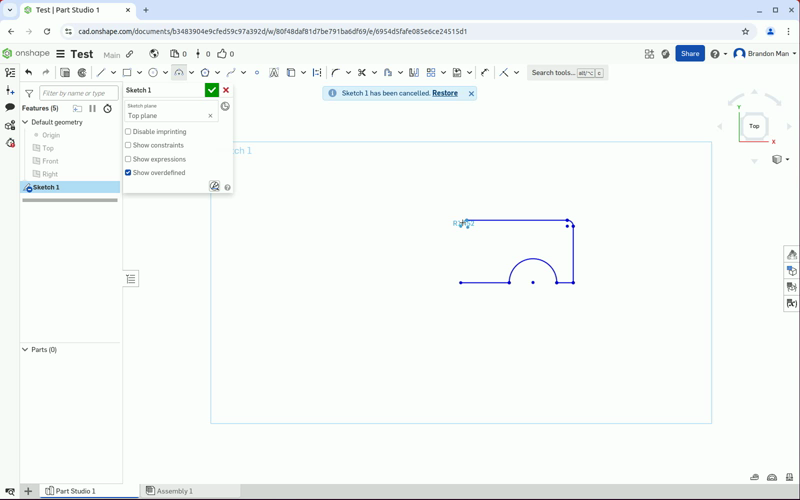
click(462, 222)
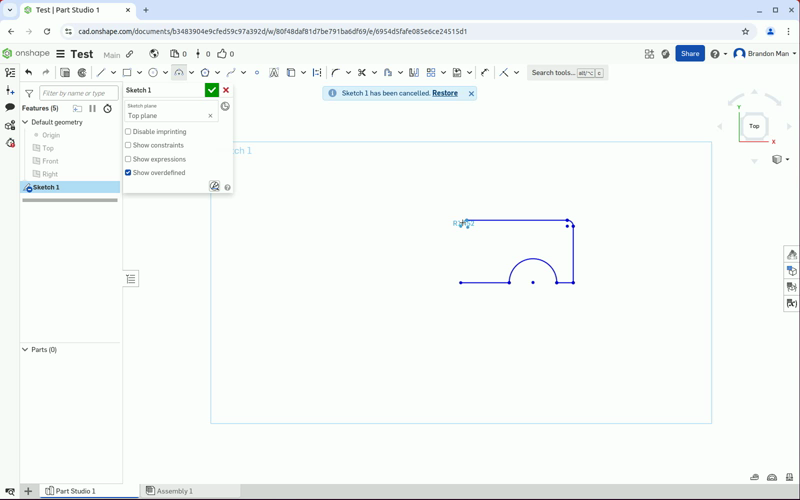
key_up(shift)
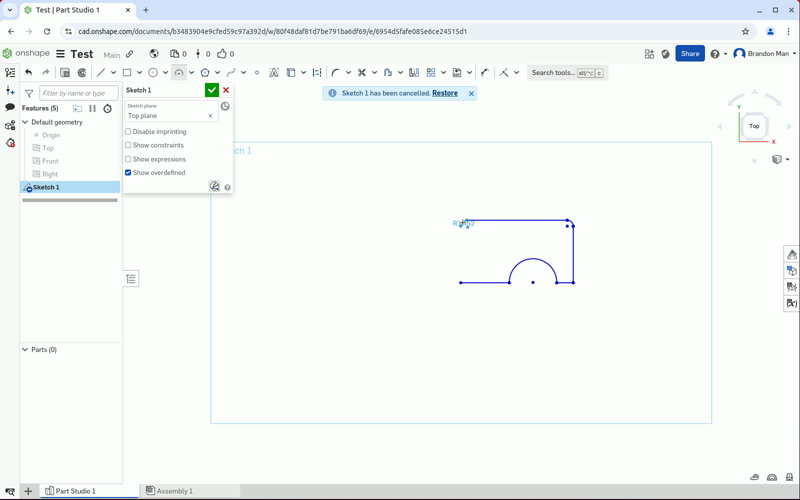
key(esc)
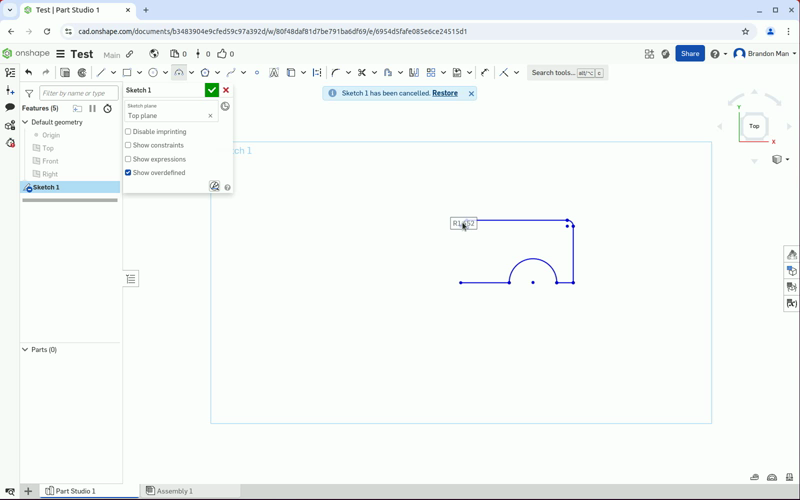
key(l)
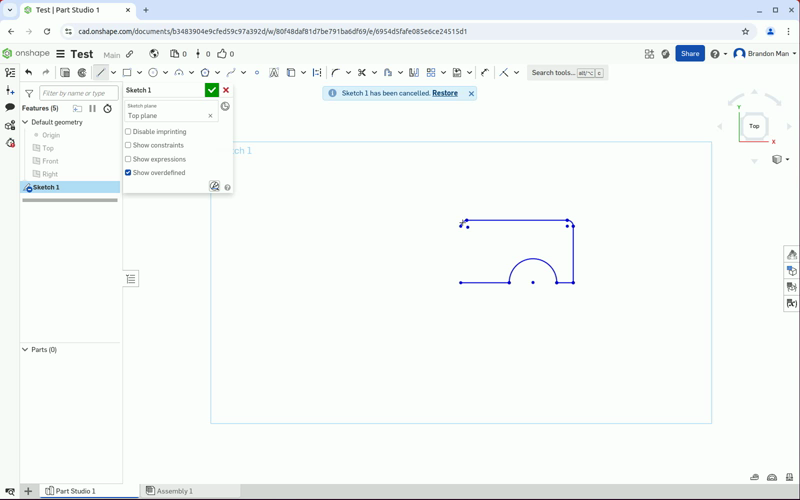
mouse_move(460, 226)
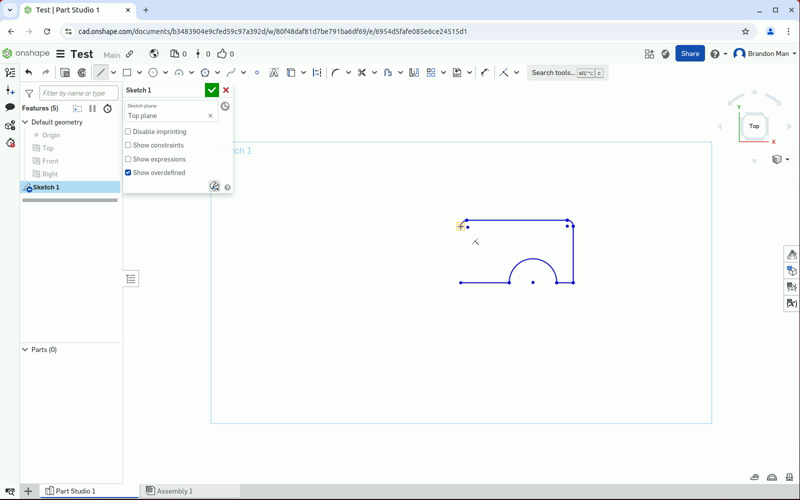
click(460, 226)
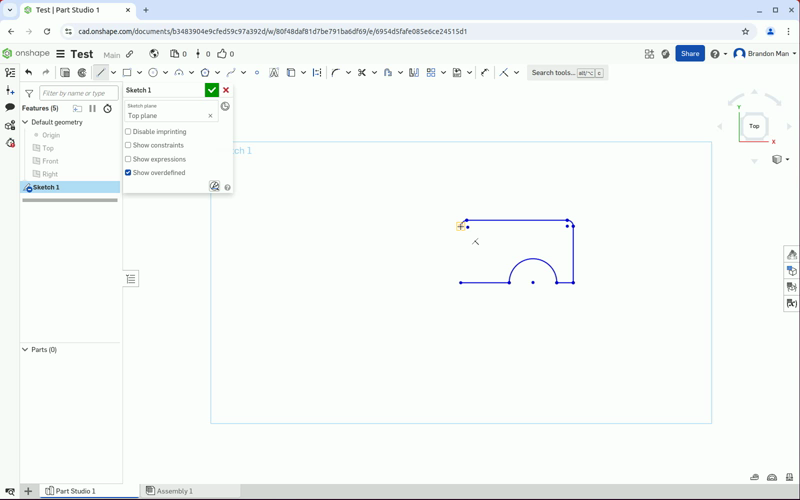
mouse_move(490, 226)
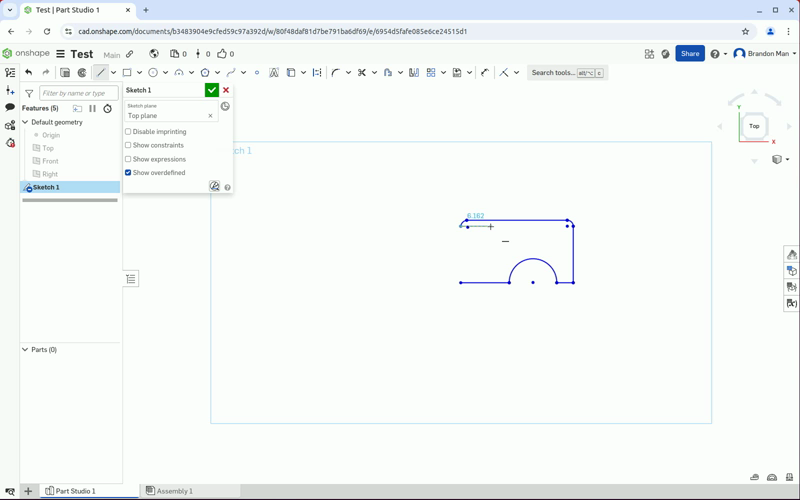
key_down(shift)
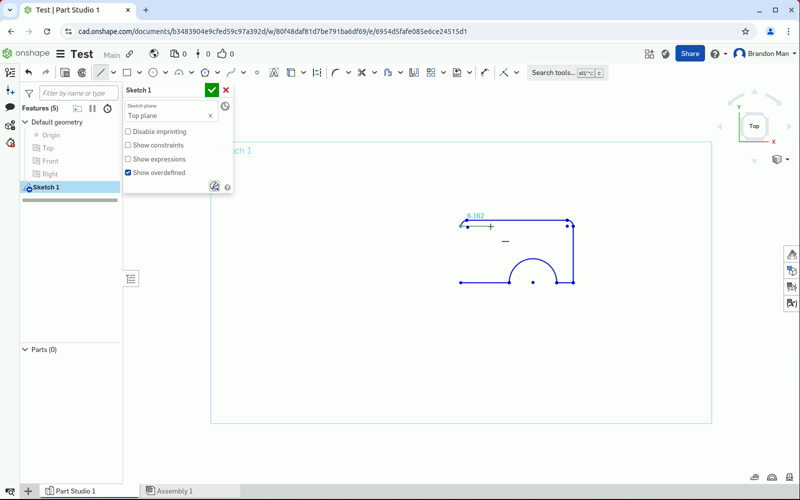
mouse_move(460, 282)
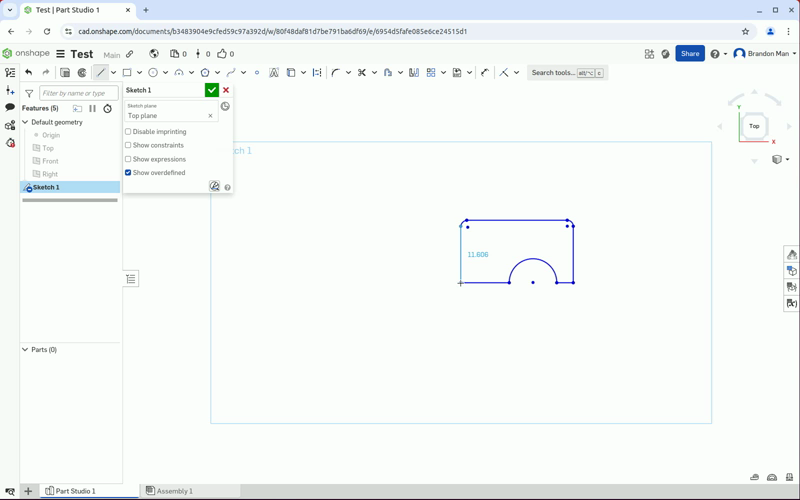
key_up(shift)
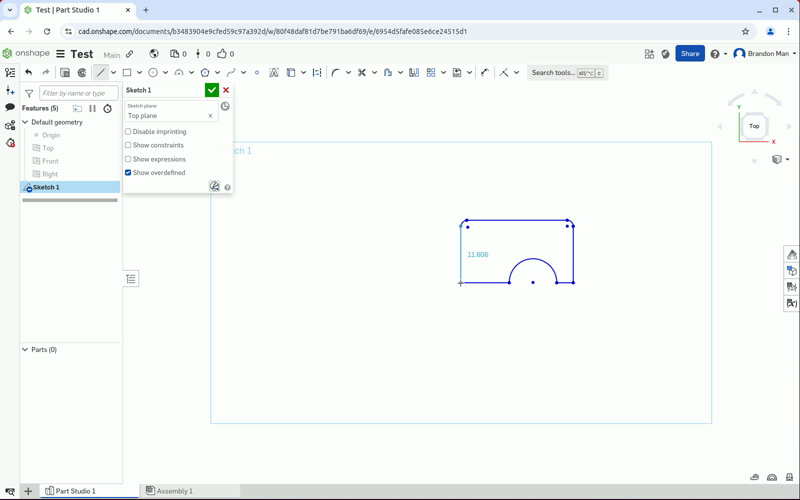
click(460, 282)
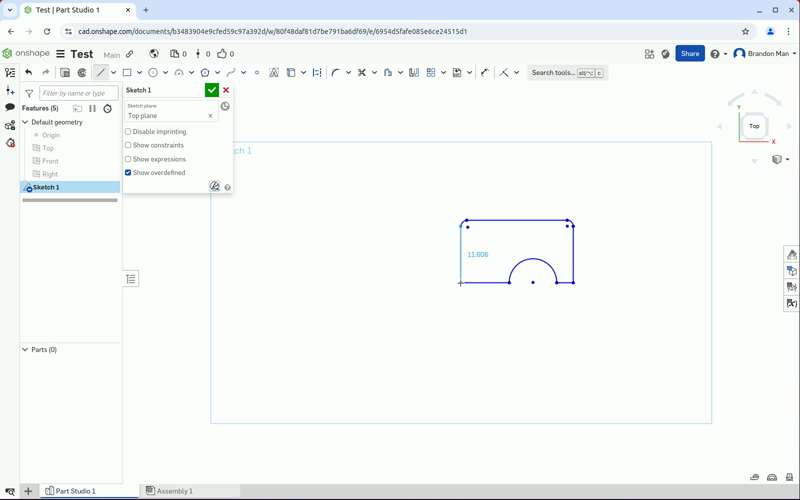
key(esc)
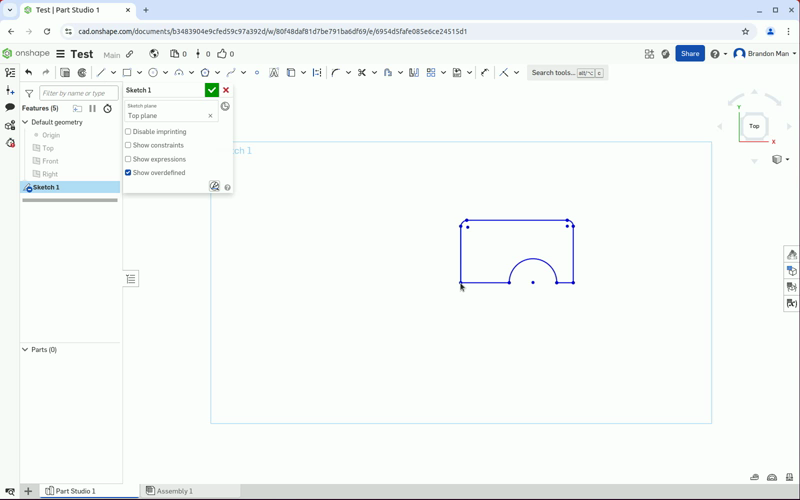
mouse_move(564, 247)
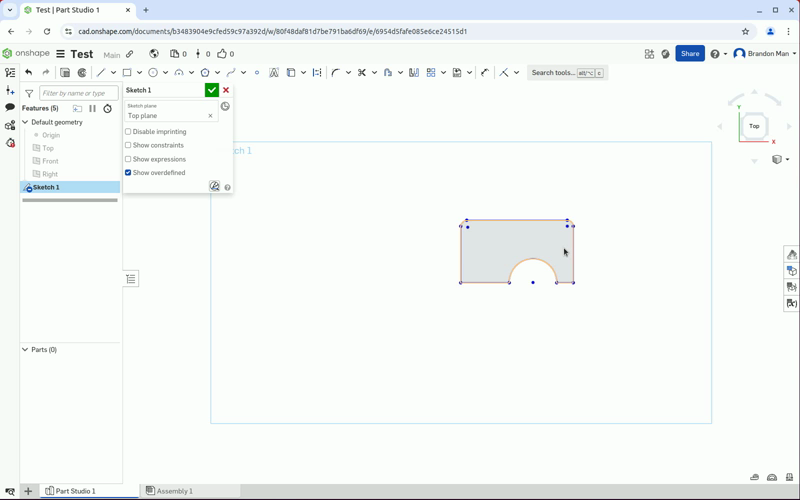
click(564, 247)
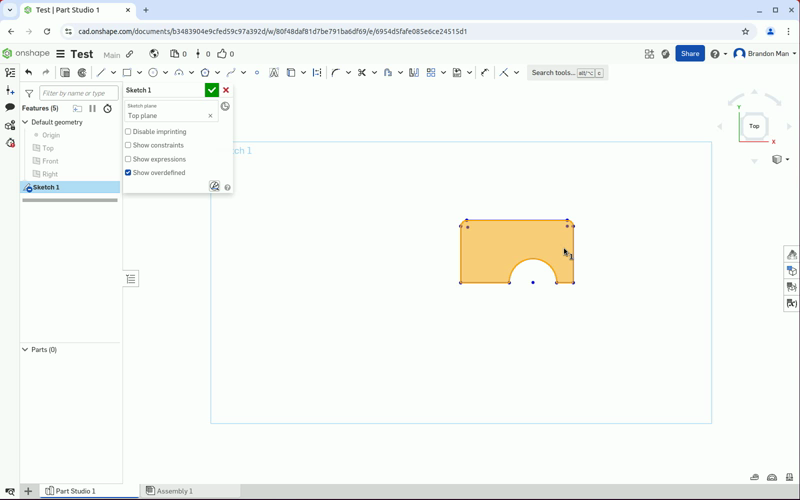
mouse_move(73, 352)
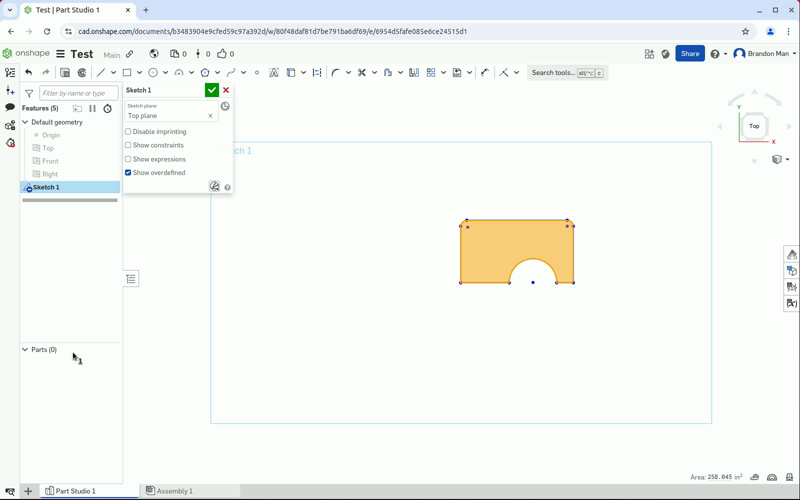
key(shift+y)
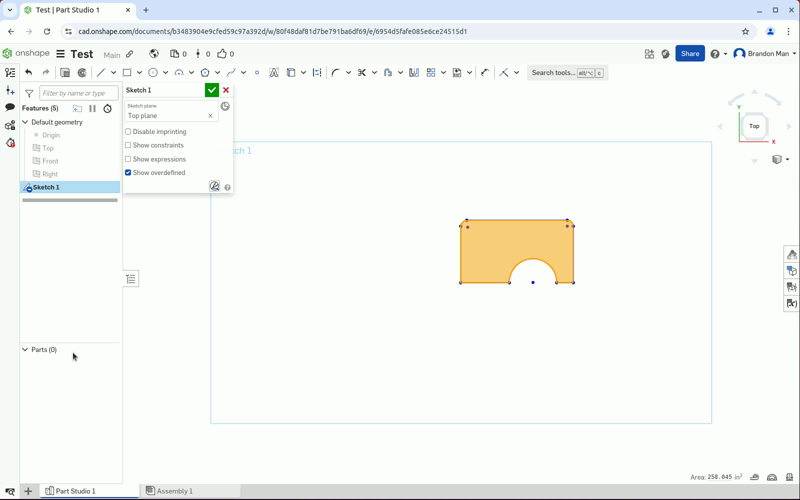
key(shift+e)
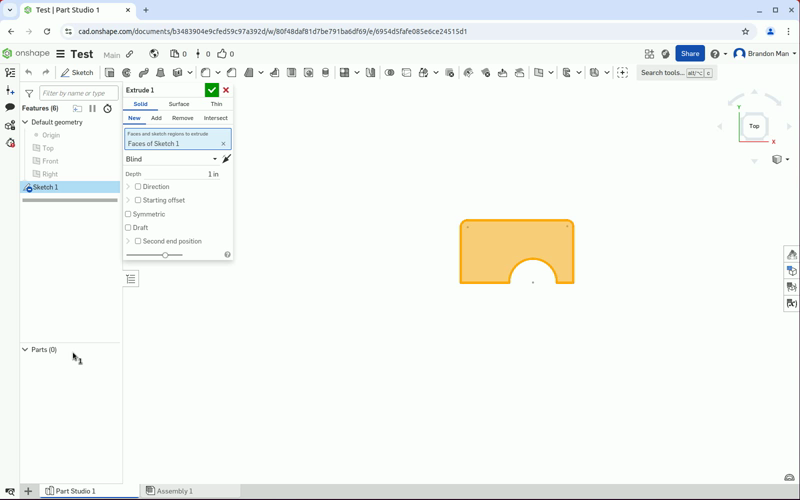
mouse_move(143, 106)
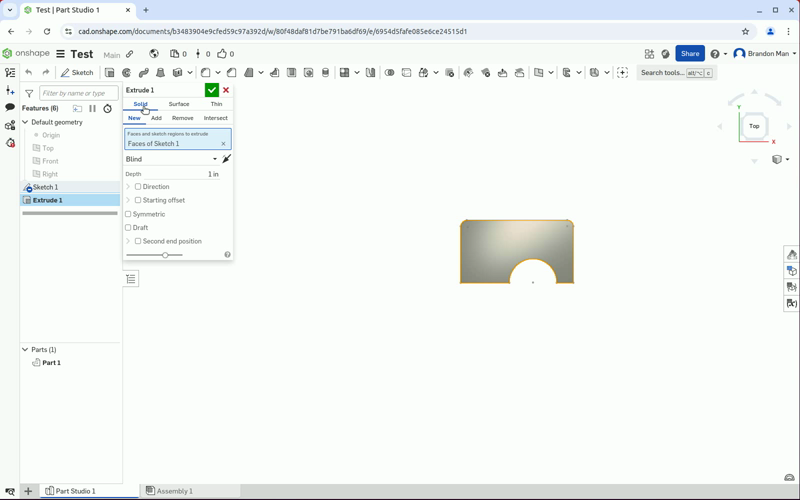
click(143, 106)
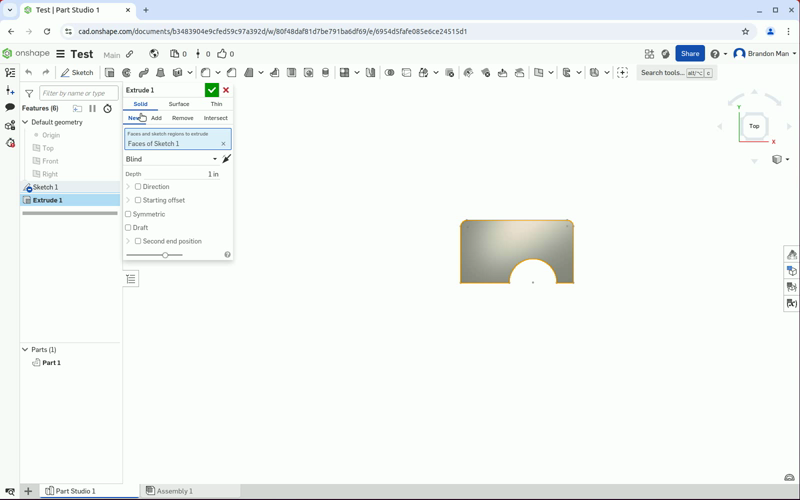
mouse_move(137, 120)
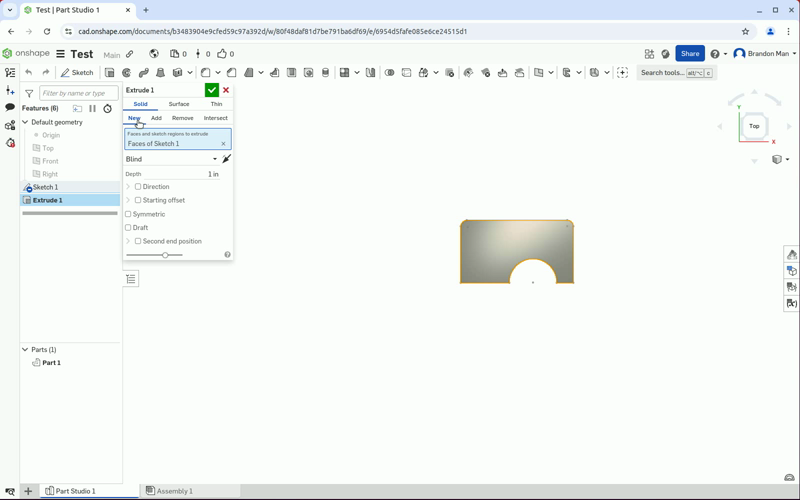
click(137, 120)
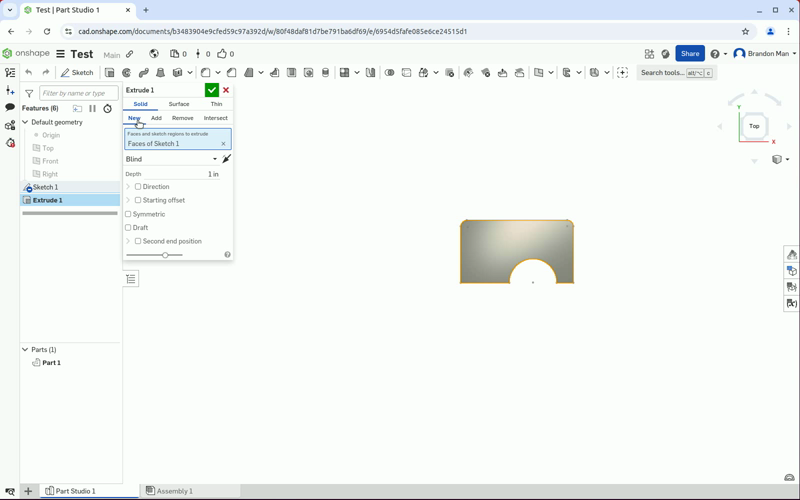
key(tab, 4)
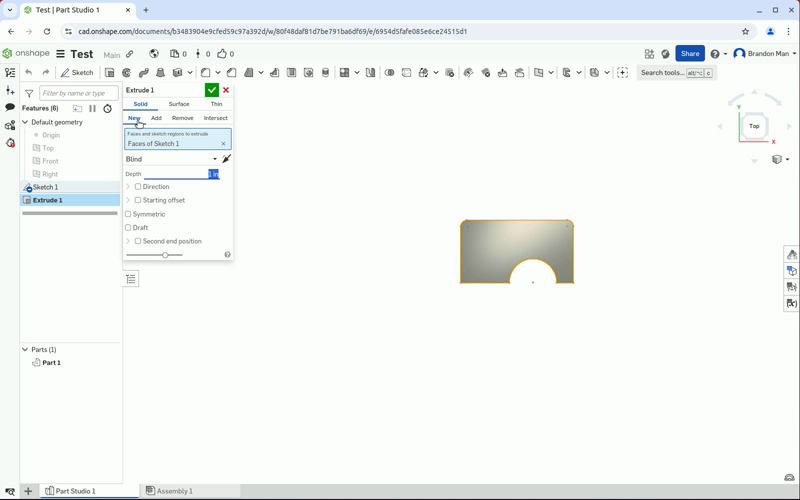
text(0.722)
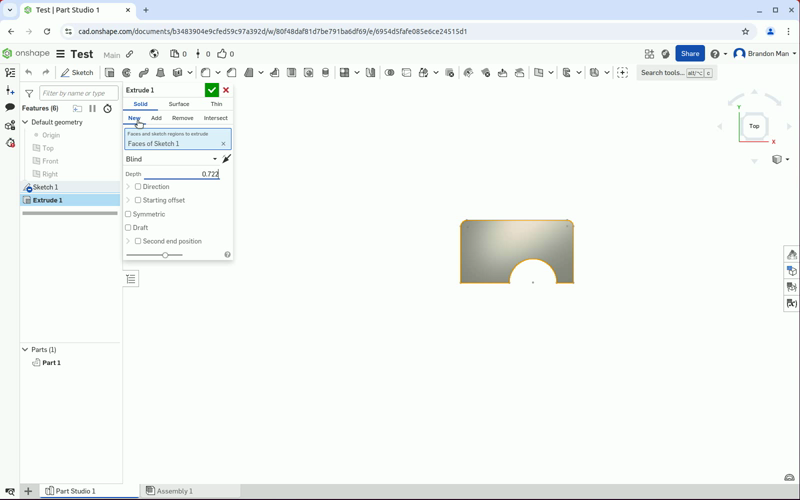
key(enter)
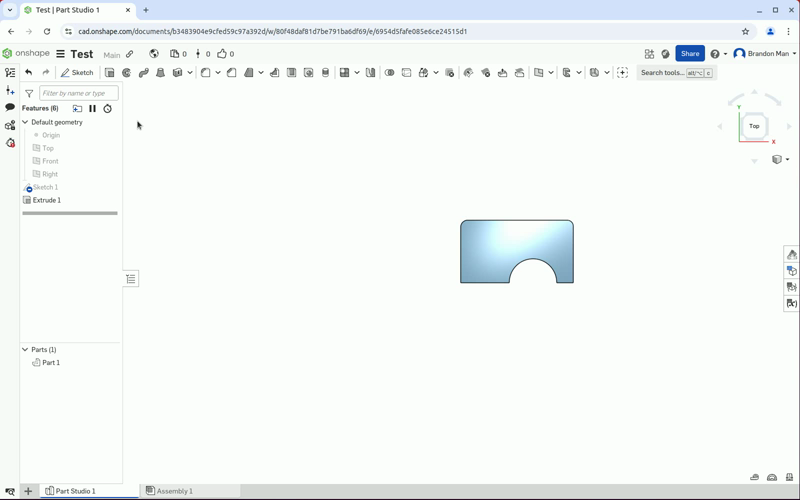
key(shift+h)
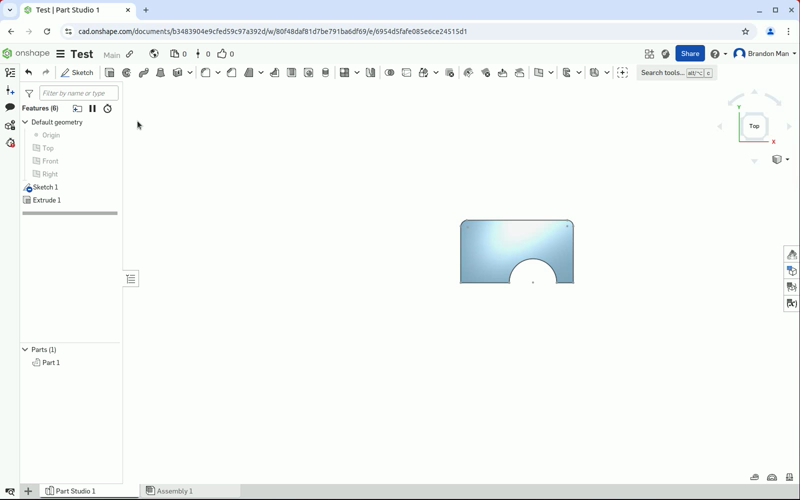
key(shift+h)
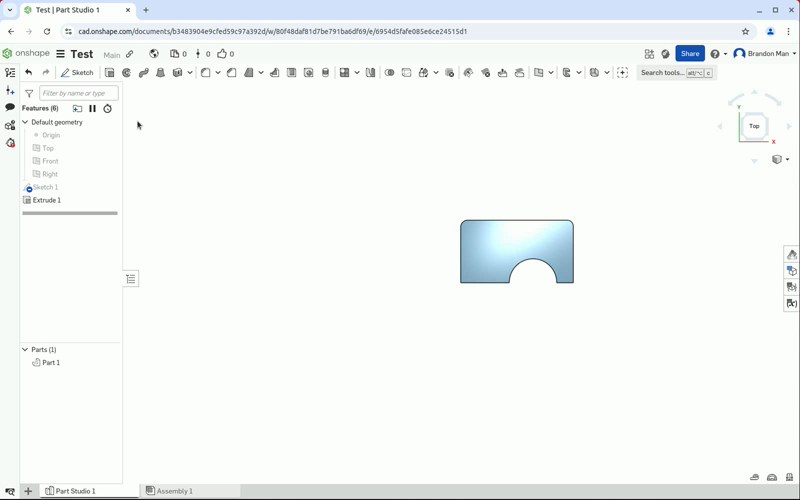
mouse_move(73, 189)
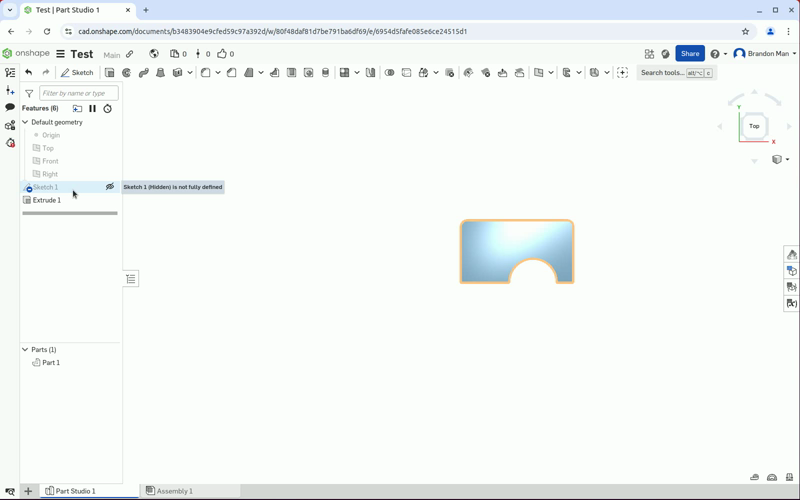
click(73, 189)
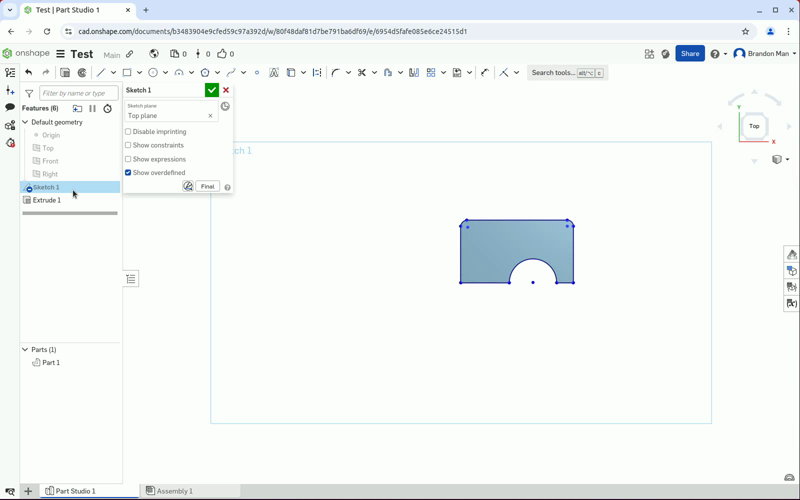
mouse_move(229, 92)
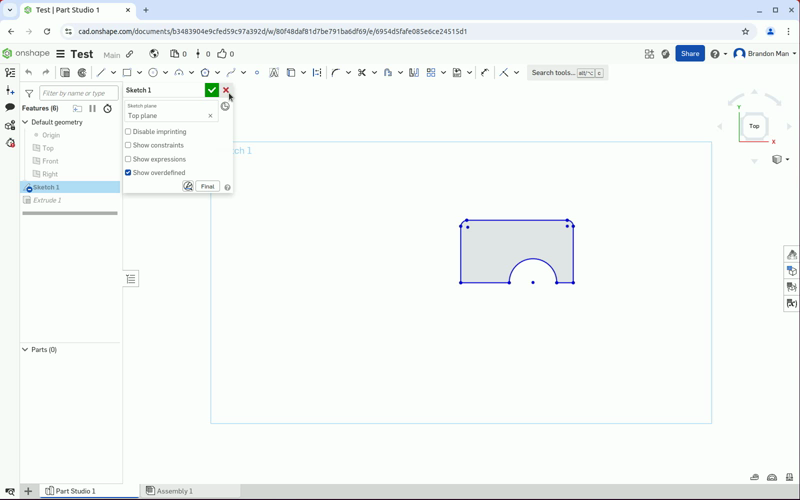
click(229, 92)
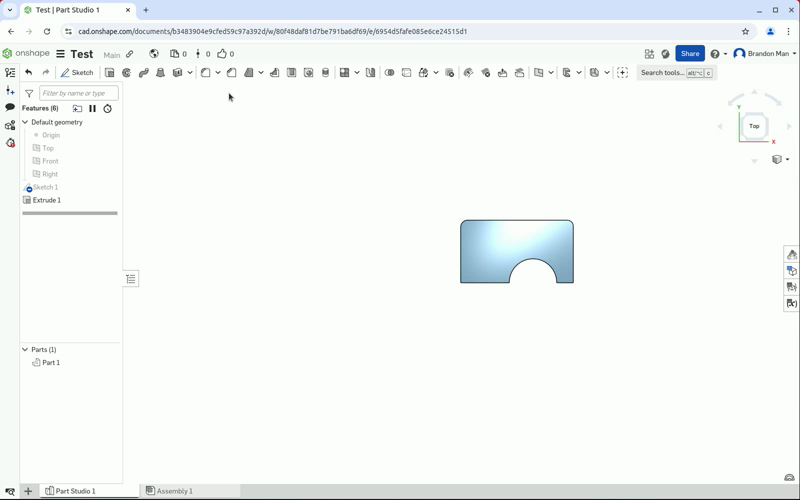
mouse_move(541, 75)
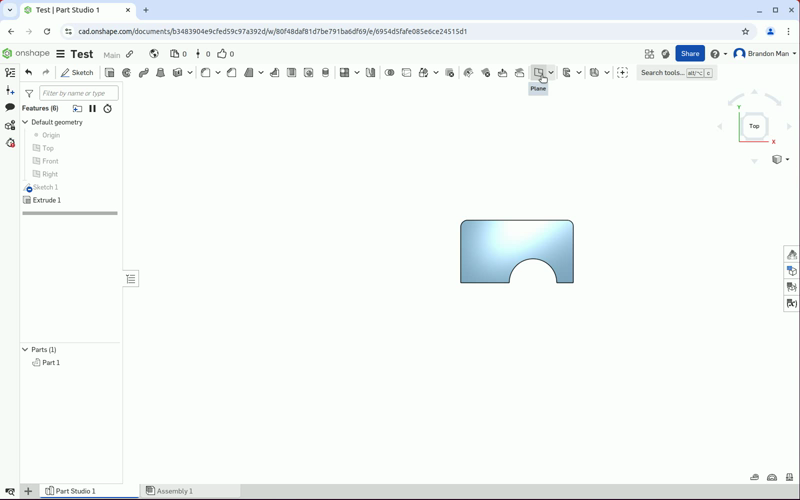
click(541, 75)
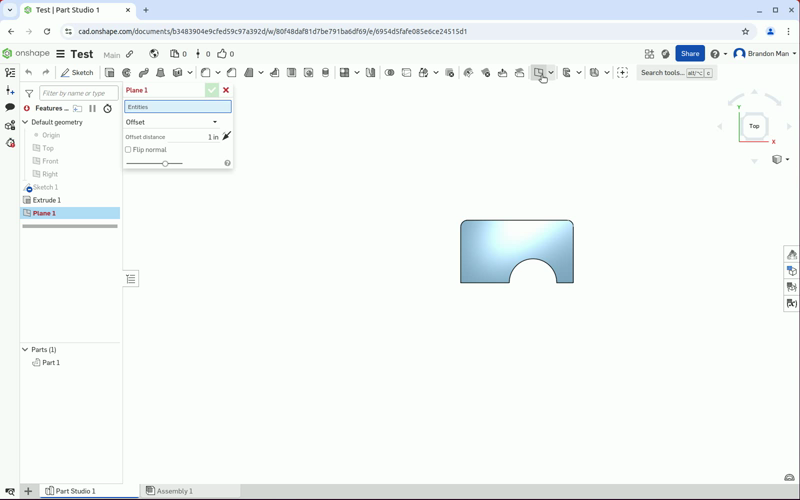
mouse_move(73, 150)
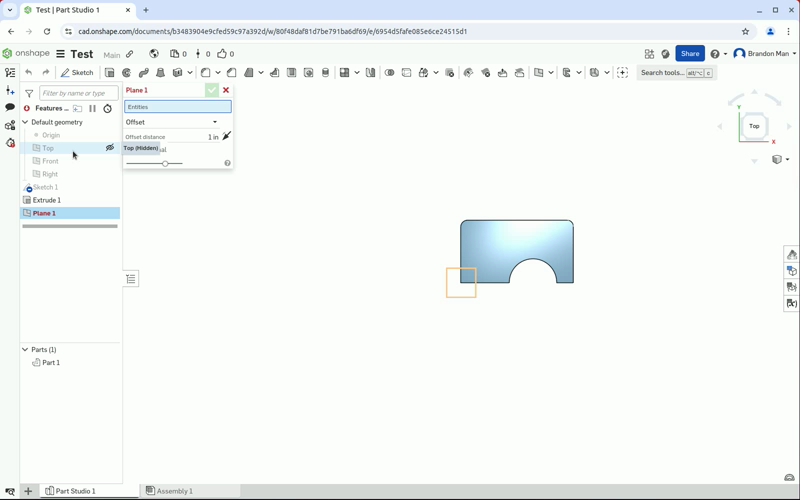
click(73, 150)
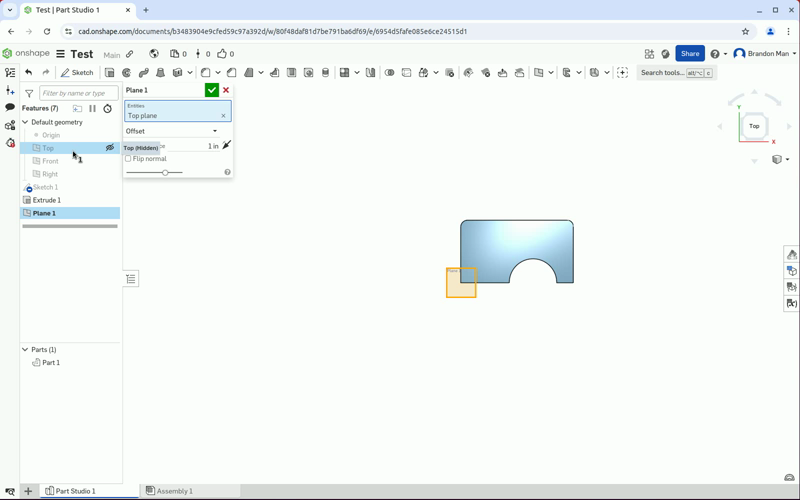
key(tab, 2)
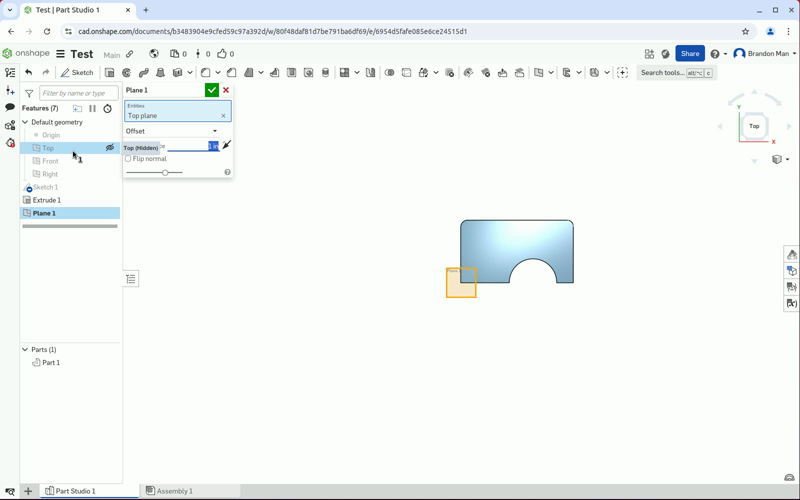
text(0.709)
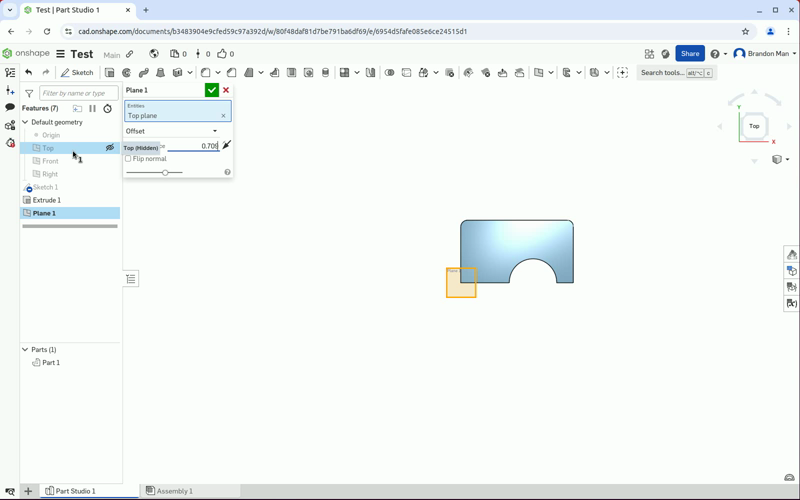
key(enter, 2)
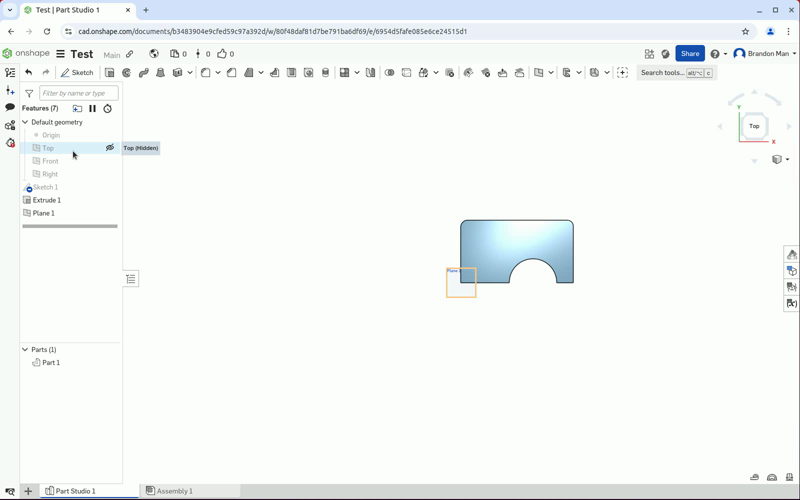
key(shift+s)
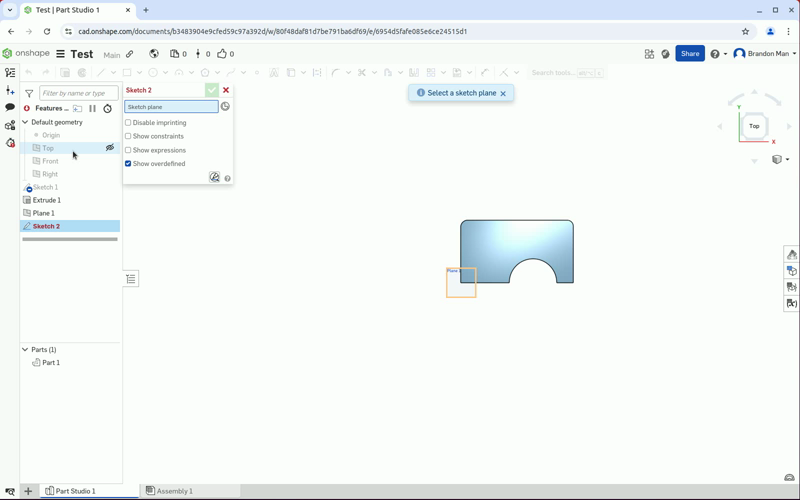
mouse_move(73, 215)
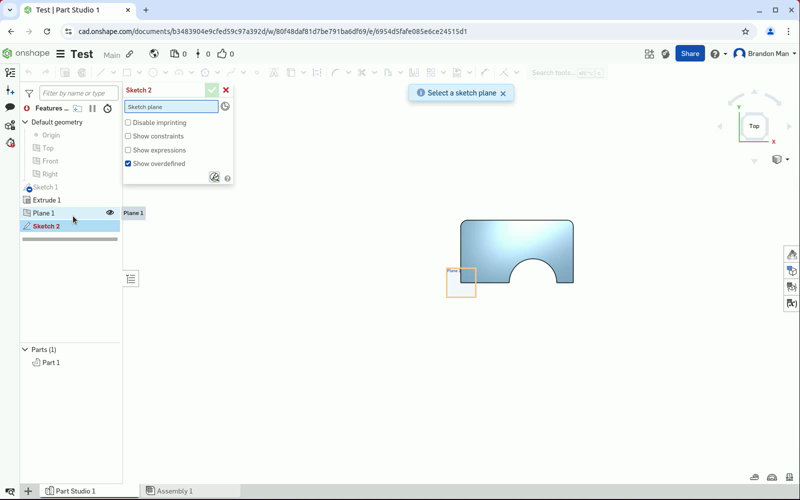
click(73, 215)
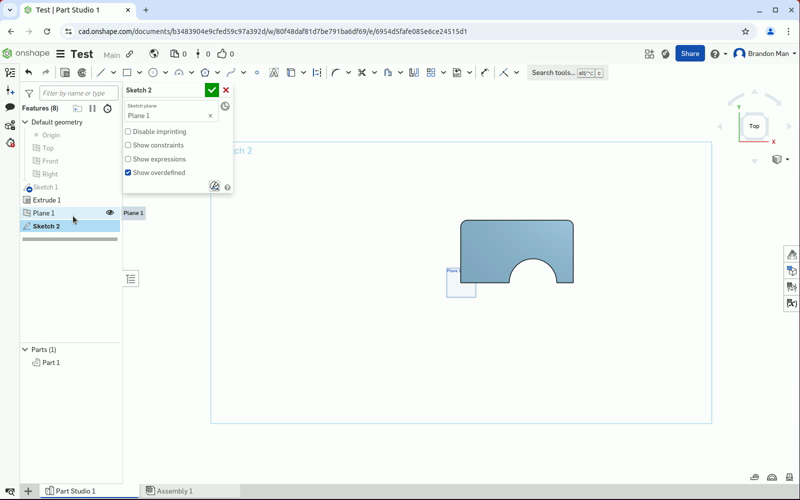
mouse_move(73, 352)
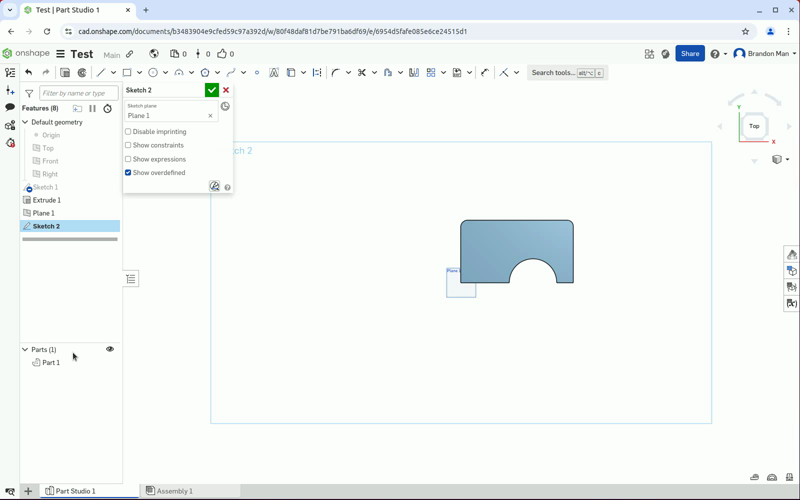
key(y)
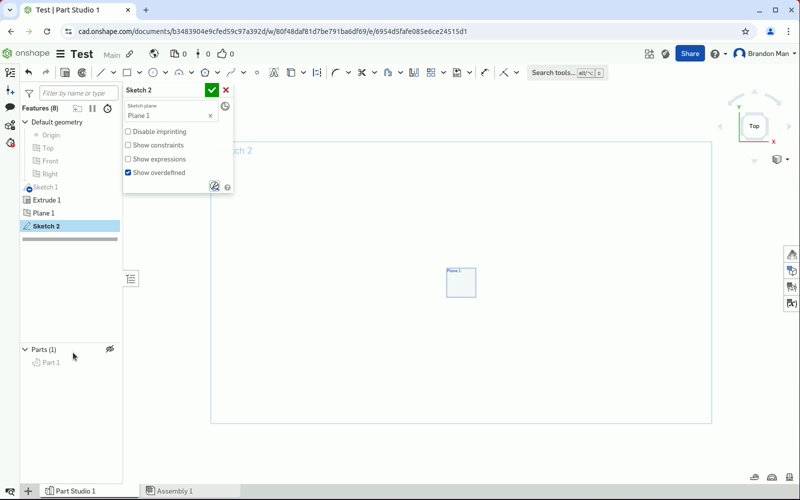
key(c)
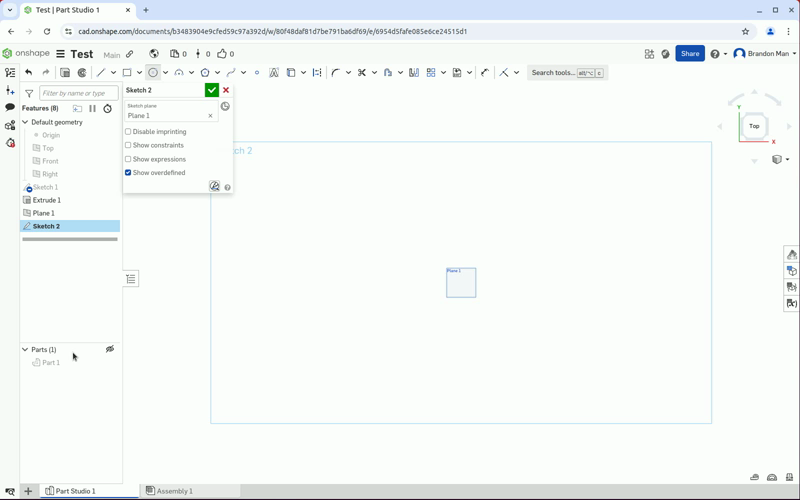
key_down(shift)
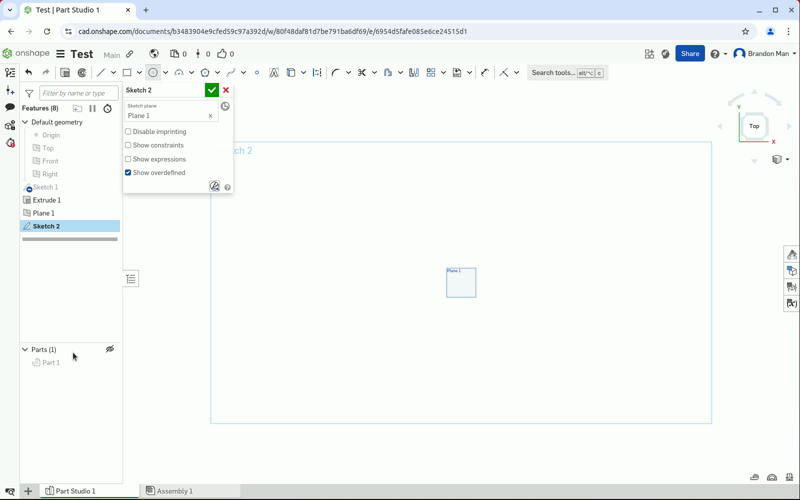
mouse_move(471, 251)
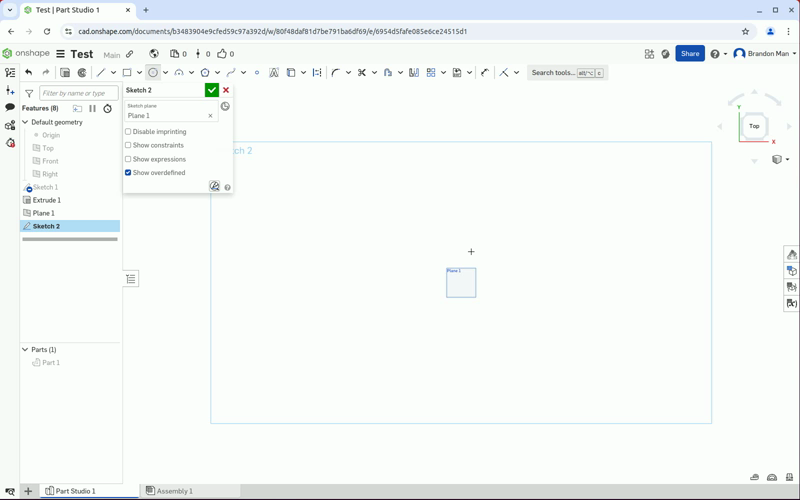
click(471, 251)
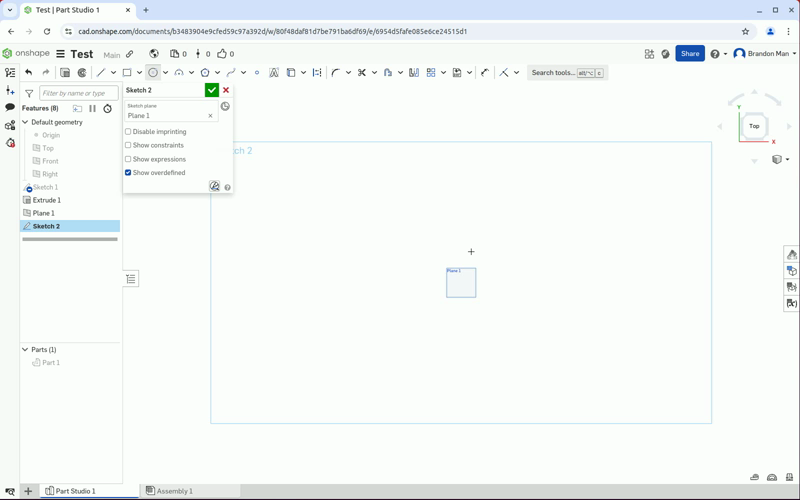
key_up(shift)
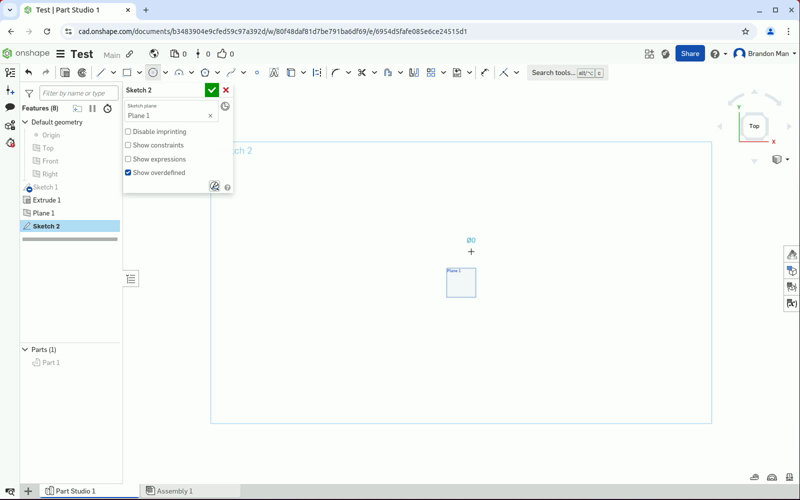
mouse_move(478, 251)
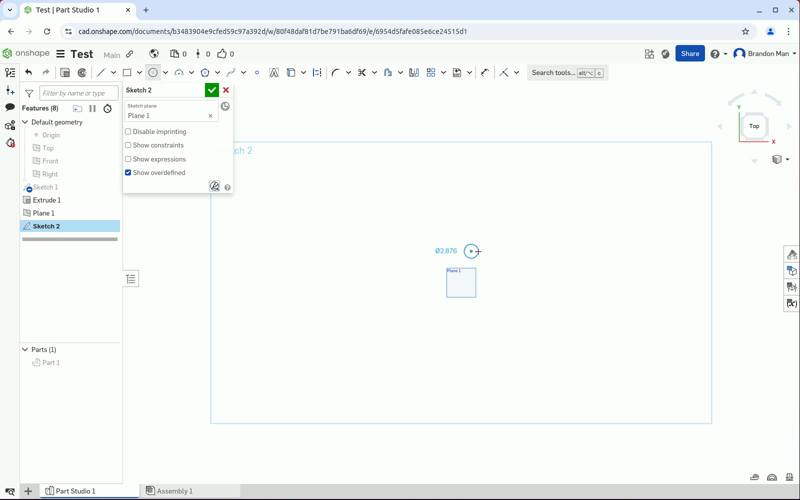
click(478, 251)
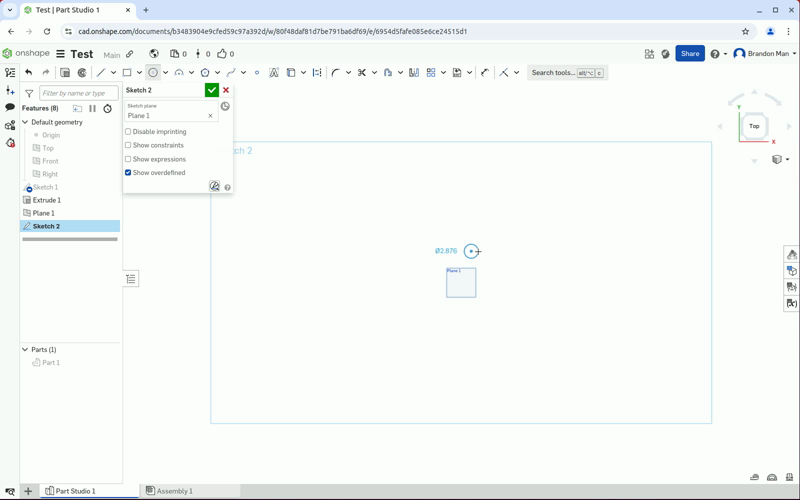
key(esc)
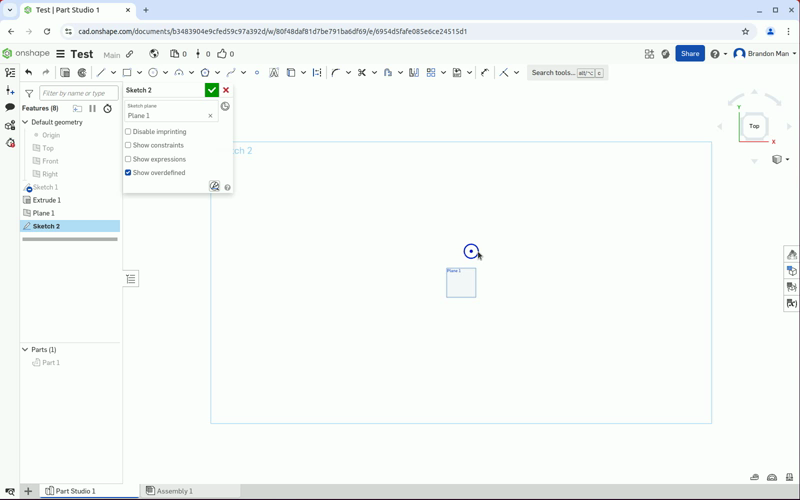
mouse_move(474, 248)
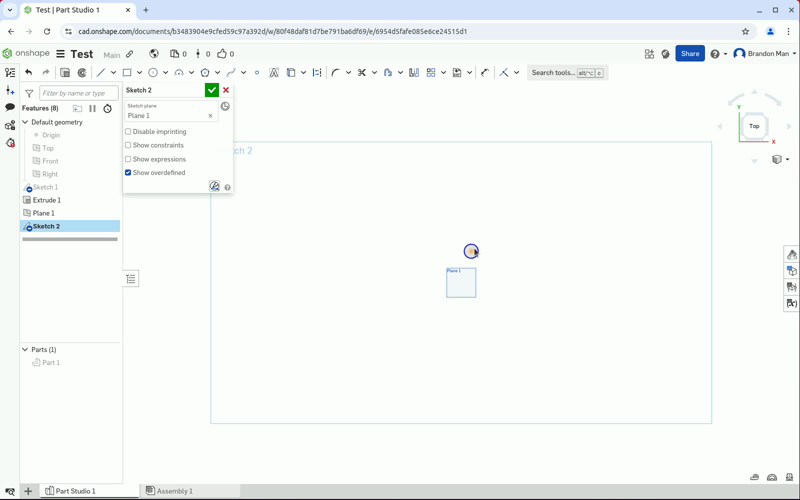
scroll(6)
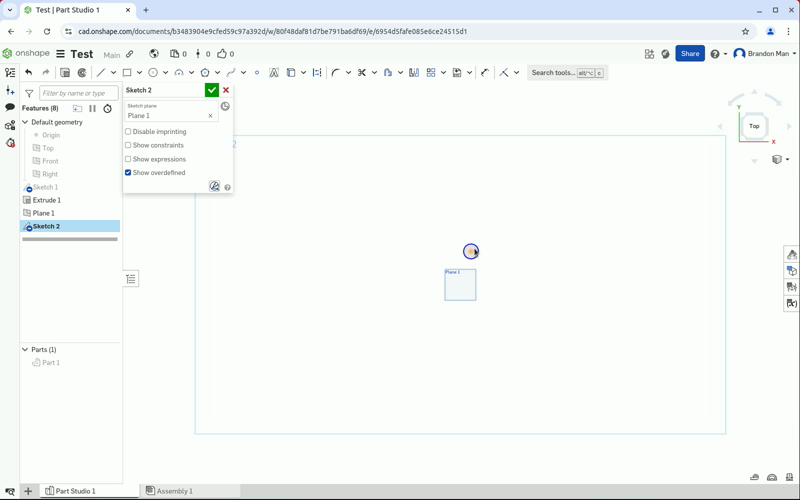
scroll(6)
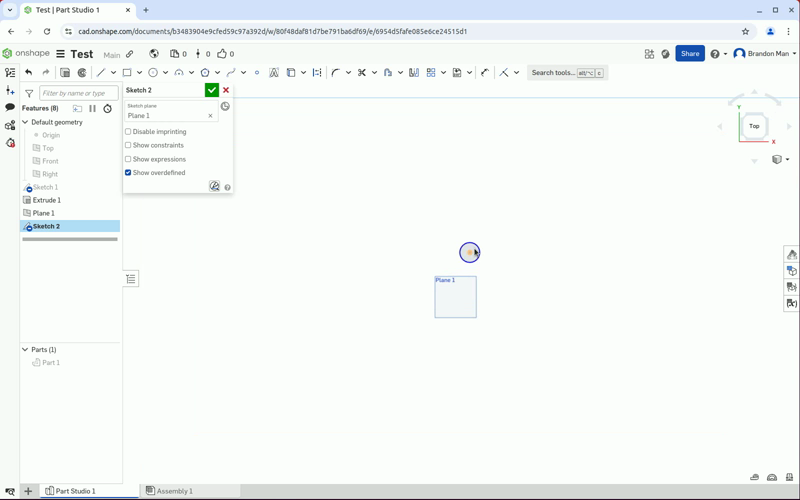
scroll(6)
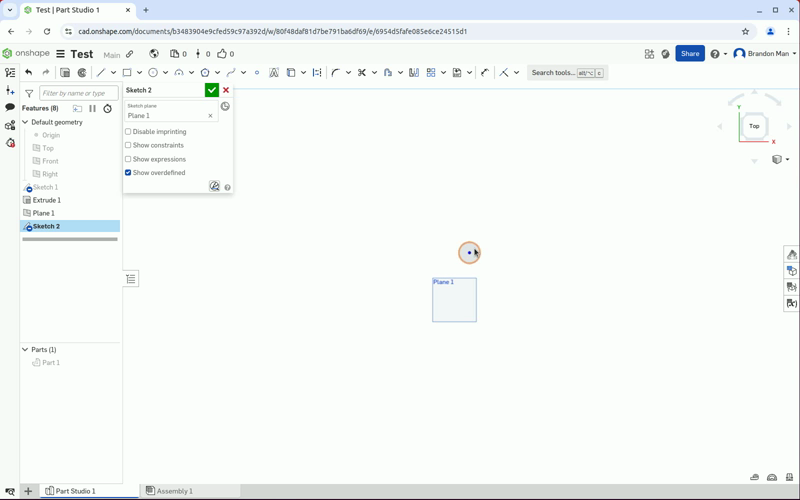
scroll(6)
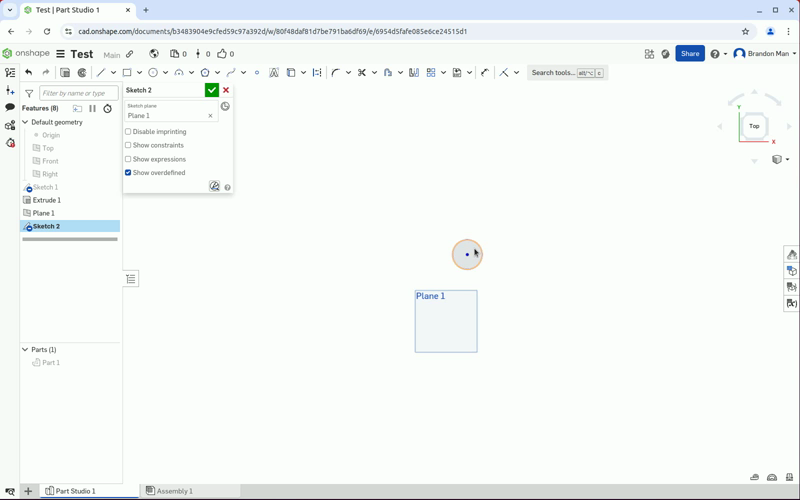
scroll(6)
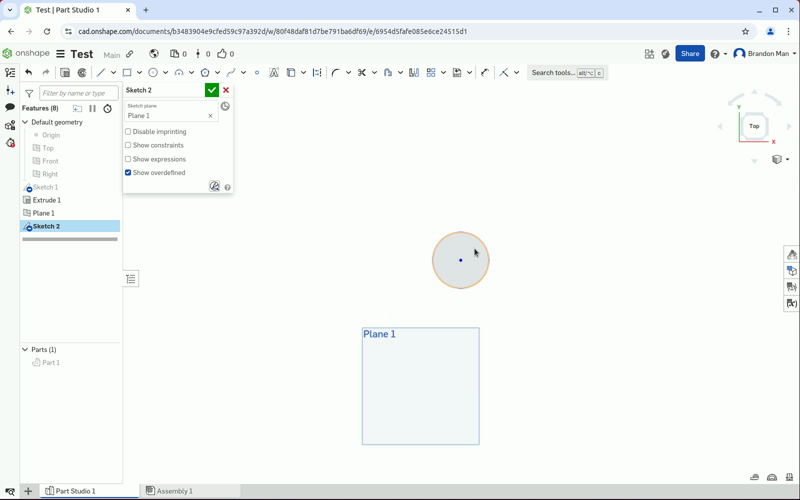
scroll(6)
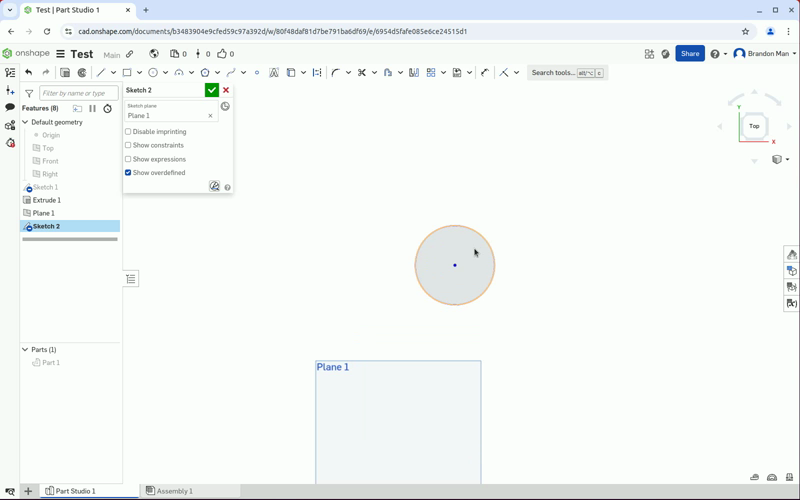
scroll(6)
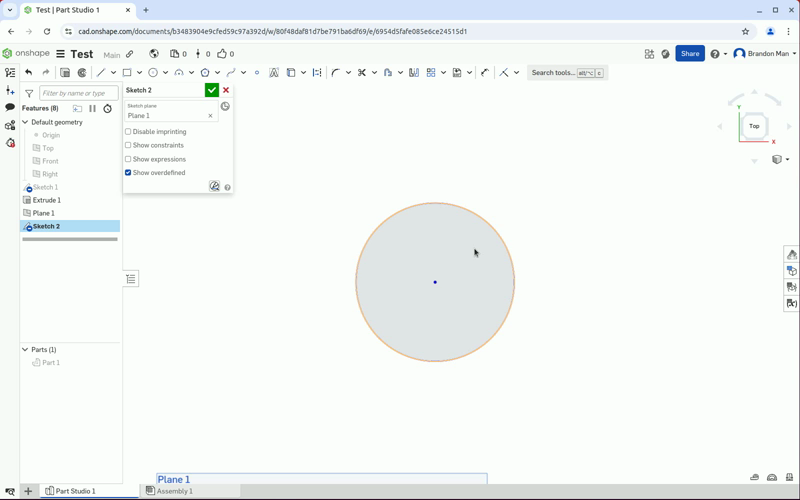
click(474, 248)
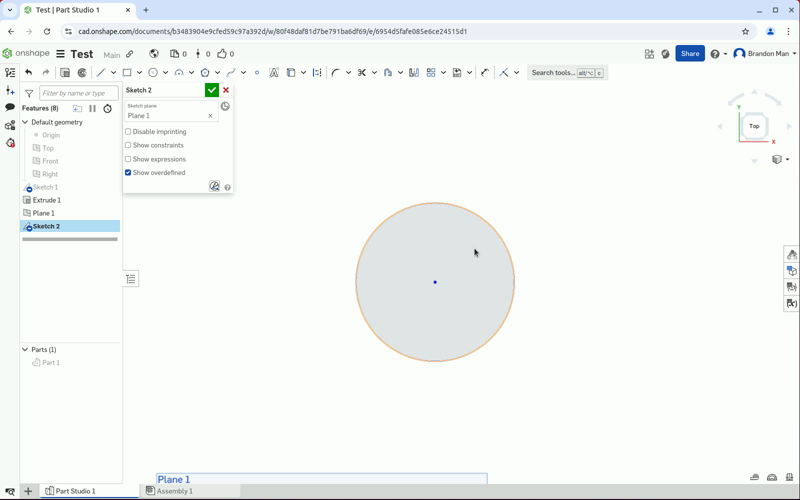
scroll(-6)
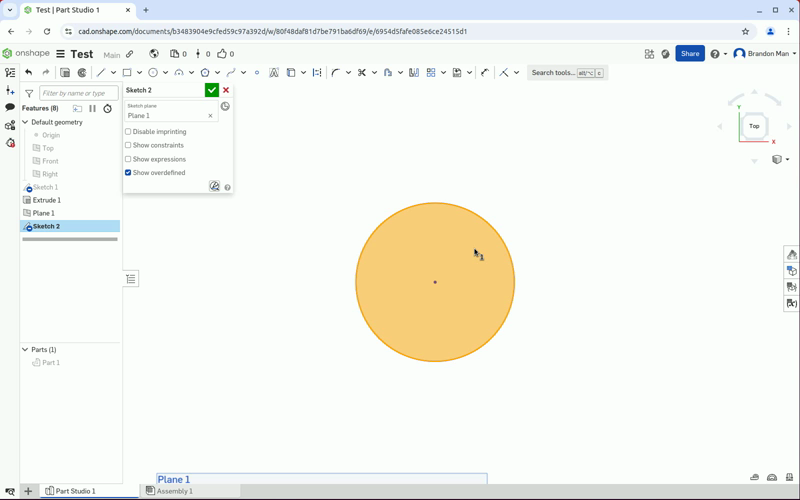
scroll(-6)
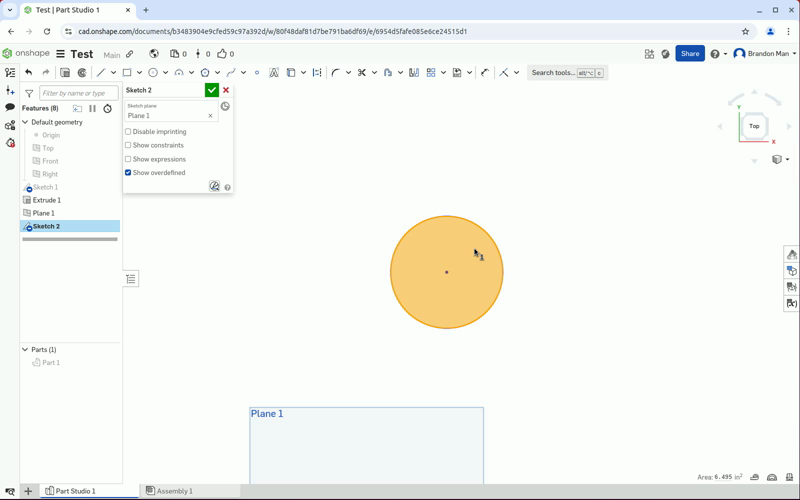
scroll(-6)
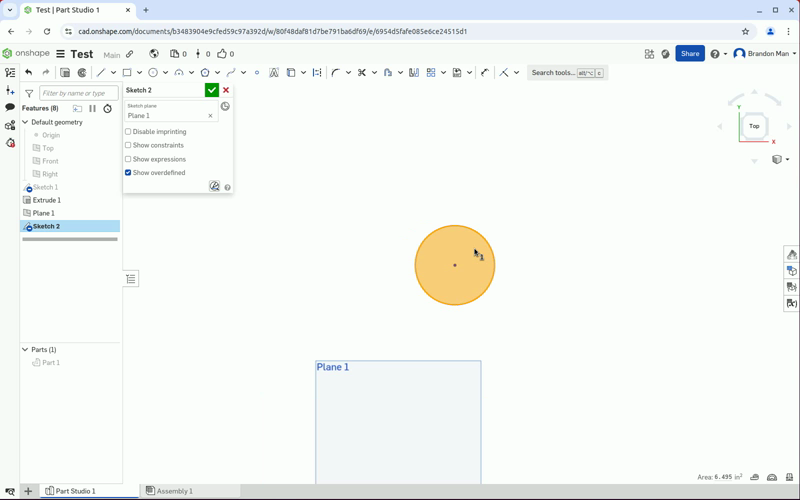
scroll(-6)
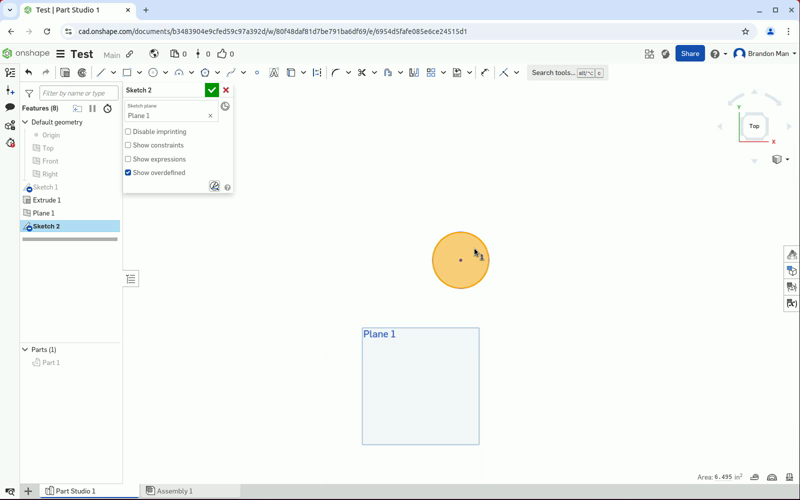
scroll(-6)
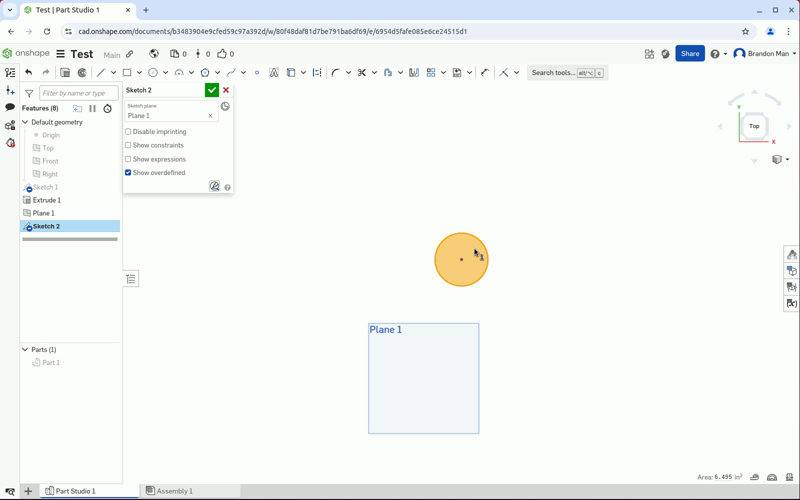
scroll(-6)
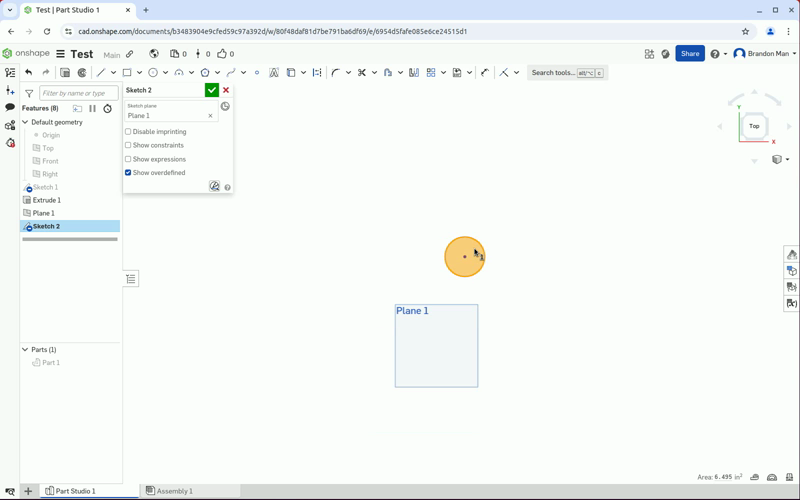
scroll(-6)
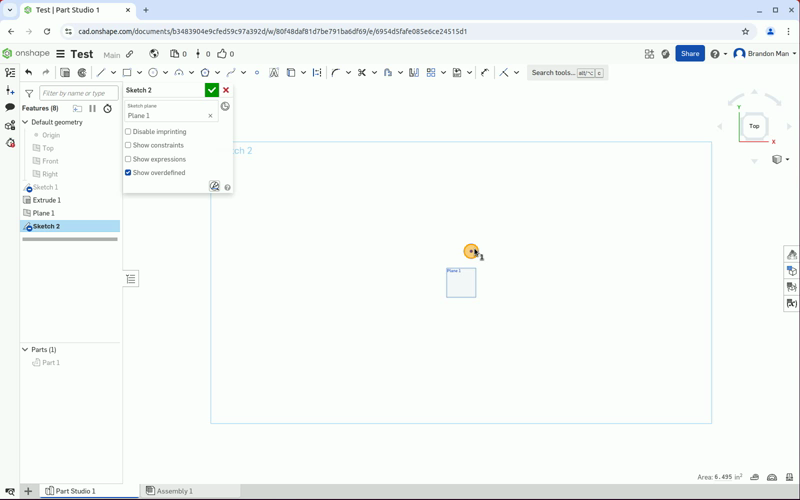
mouse_move(73, 352)
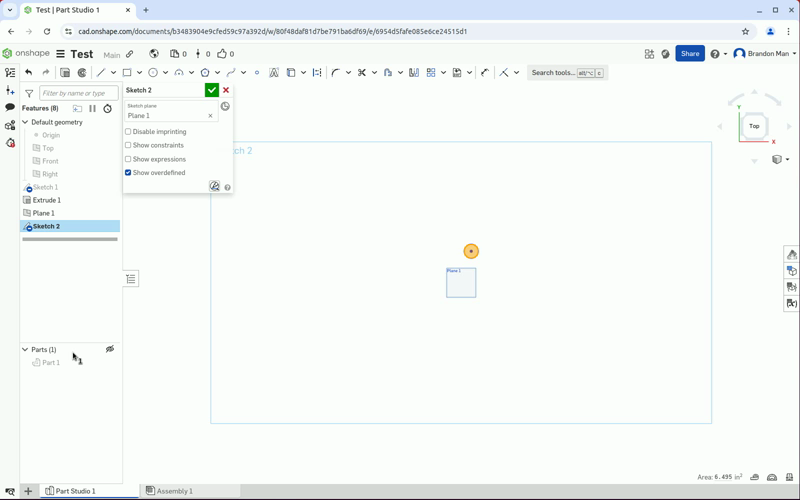
key(shift+y)
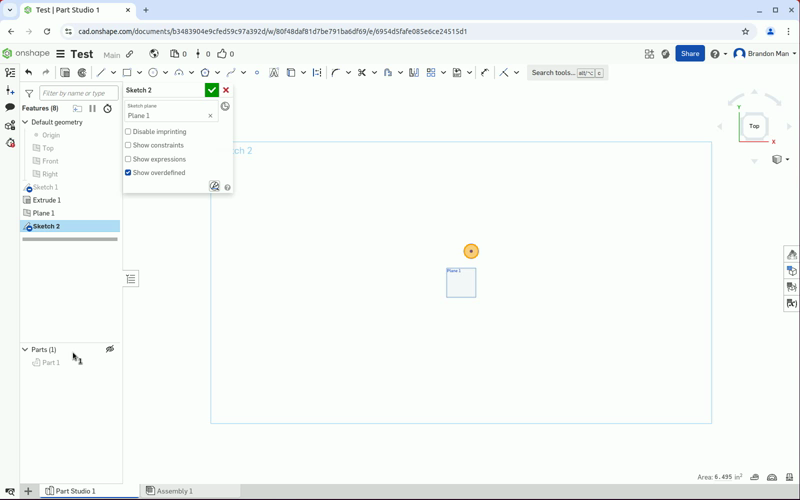
key(shift+e)
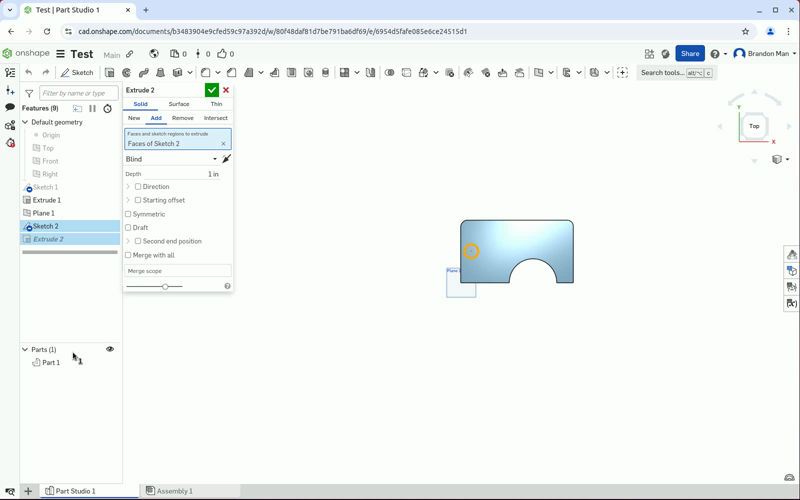
mouse_move(143, 106)
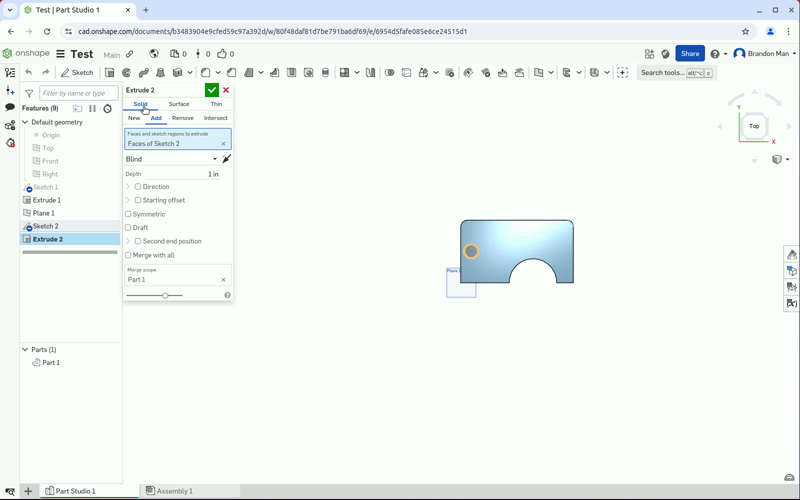
click(143, 106)
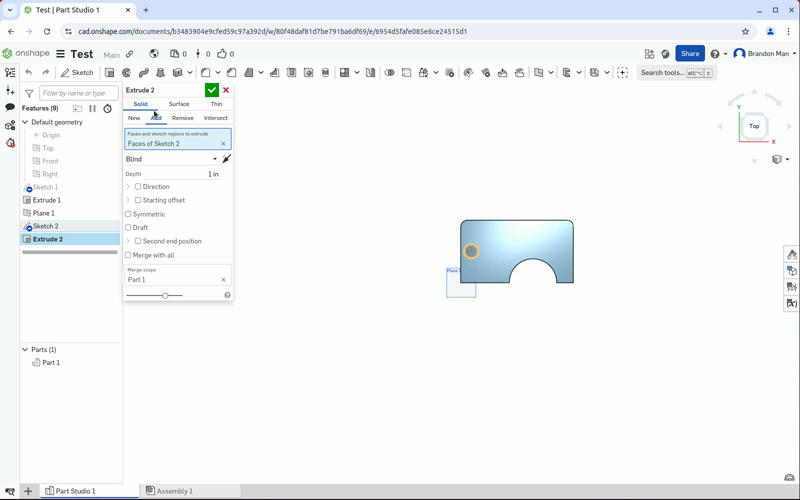
mouse_move(186, 120)
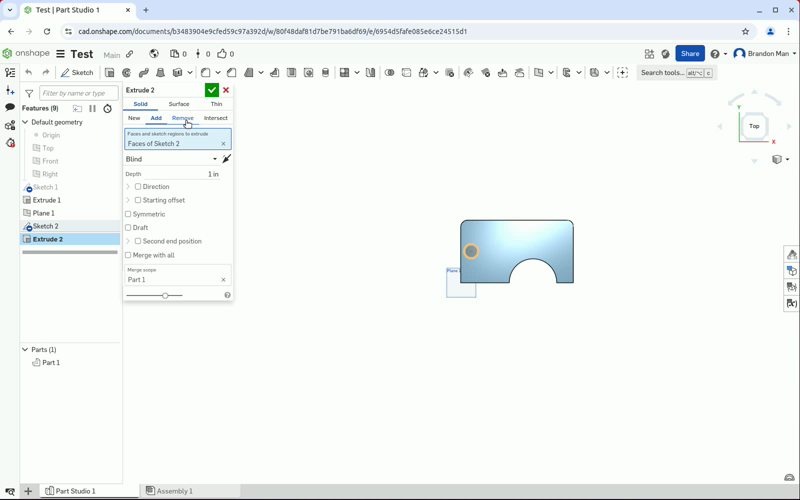
click(186, 120)
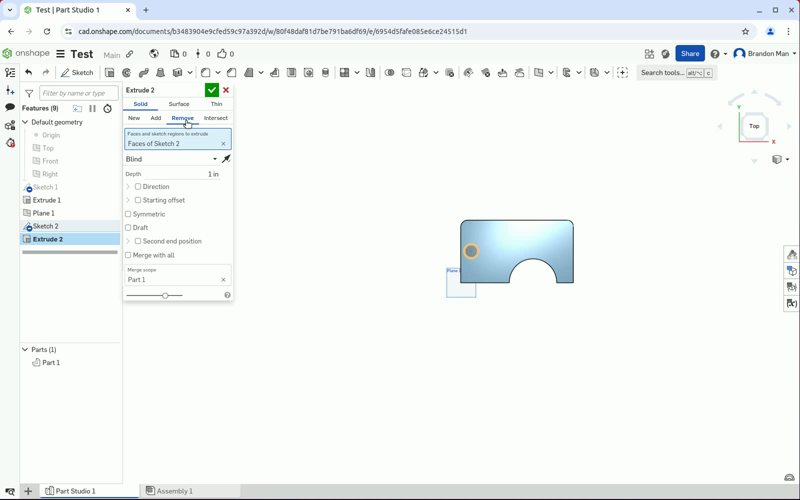
key(tab, 4)
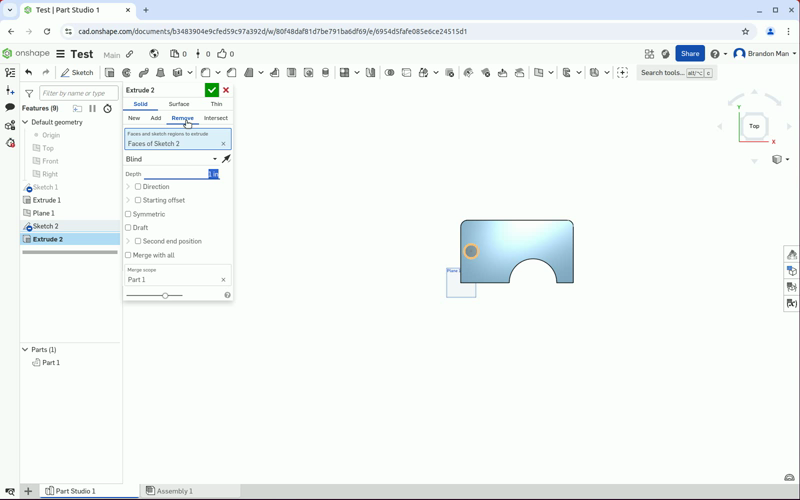
text(6.499)
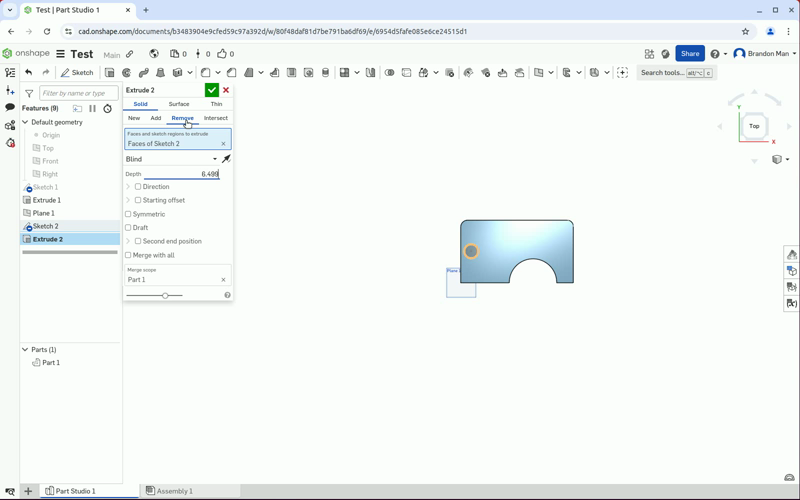
key(tab, 6)
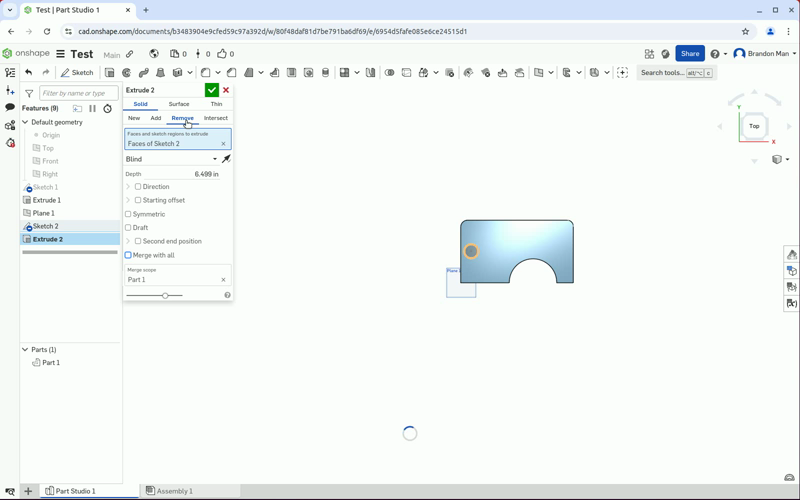
key(space)
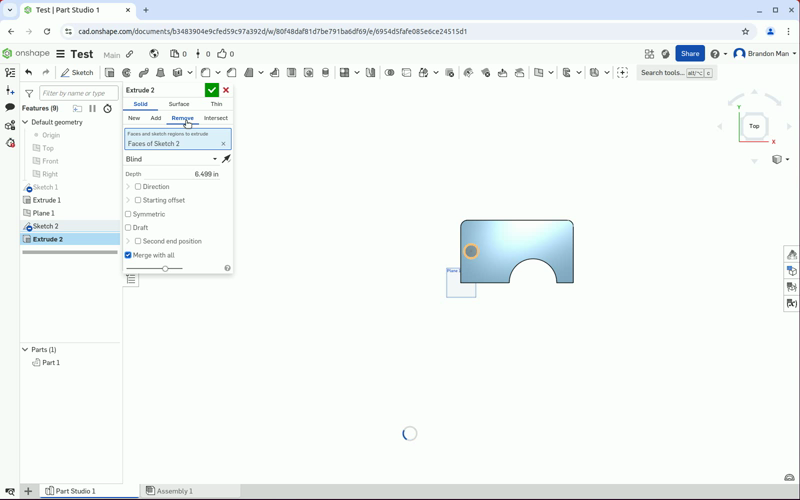
key(enter)
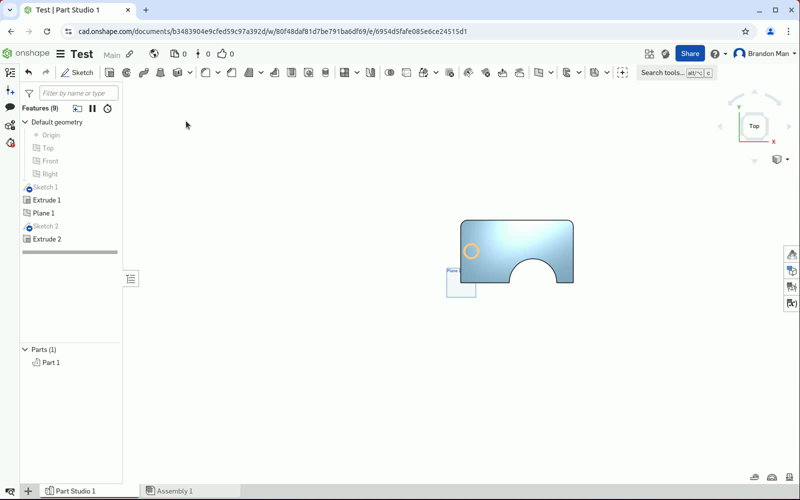
key(shift+h)
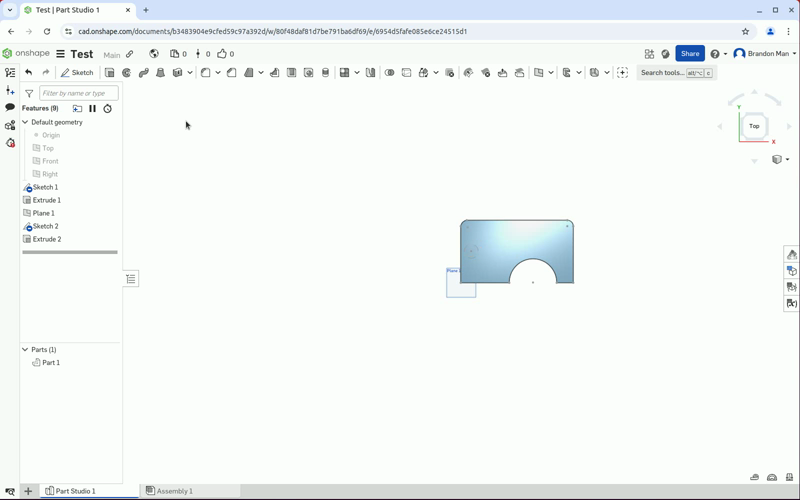
key(shift+h)
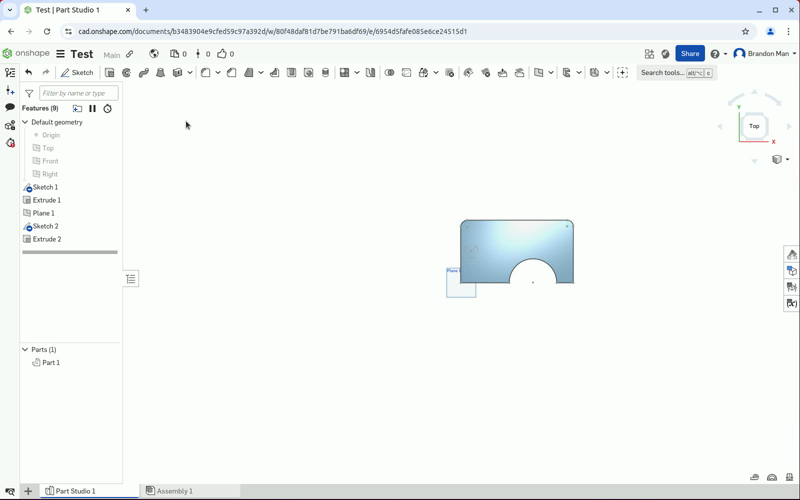
key(shift+7)
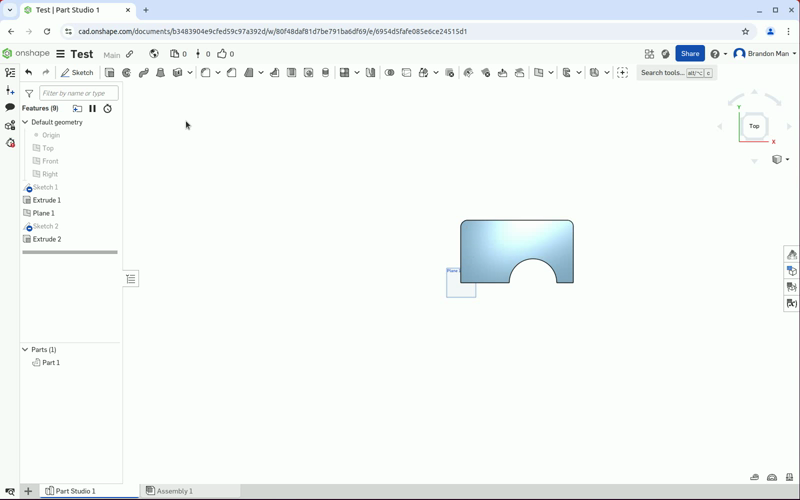
key(up, 3)
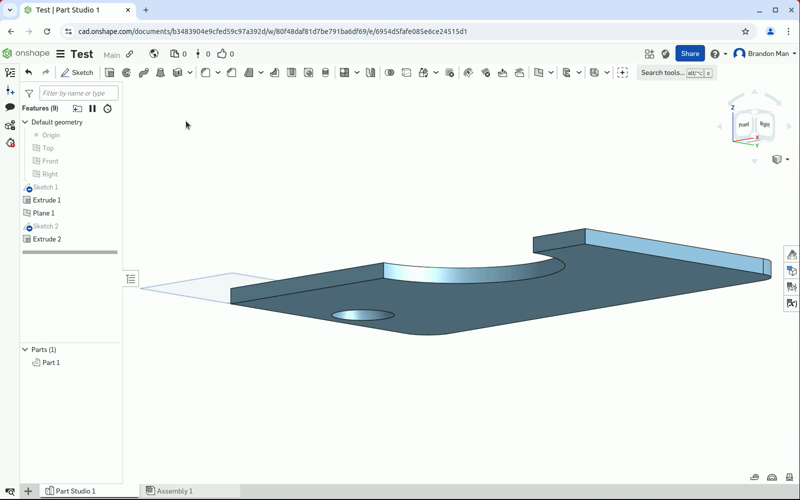
key(left, 3)
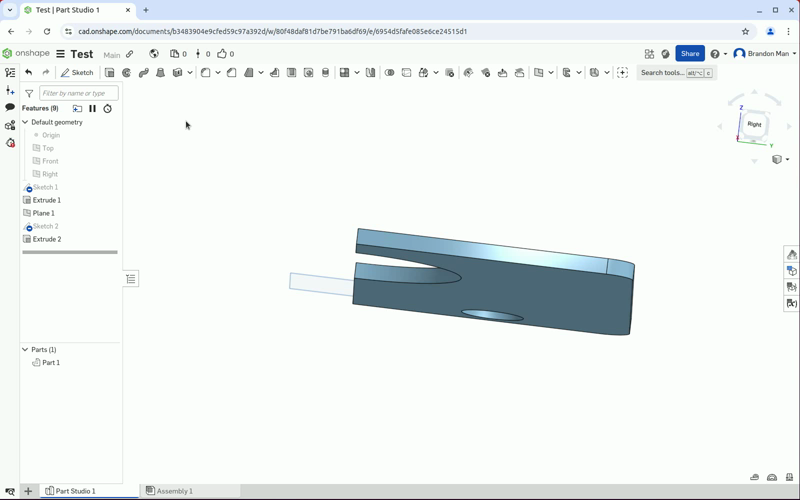
key(right, 3)
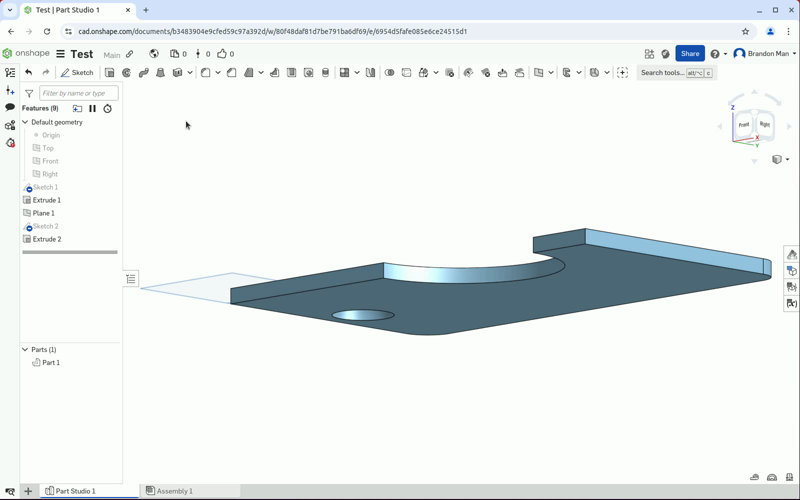
key(down, 3)
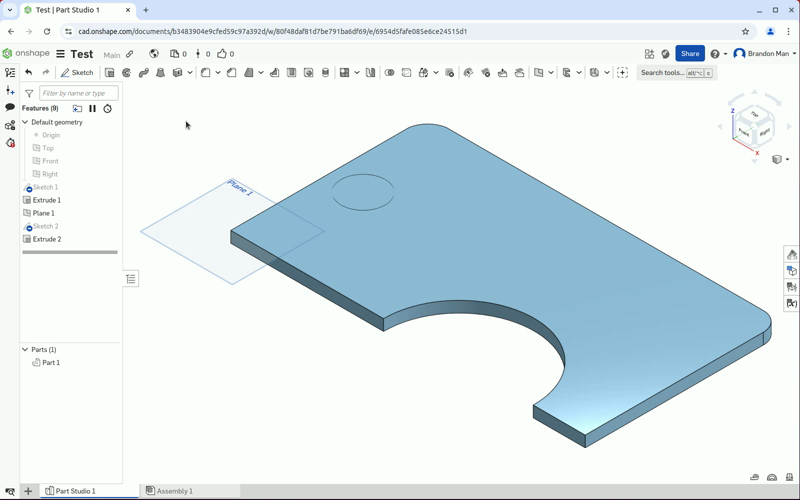
mouse_move(73, 189)
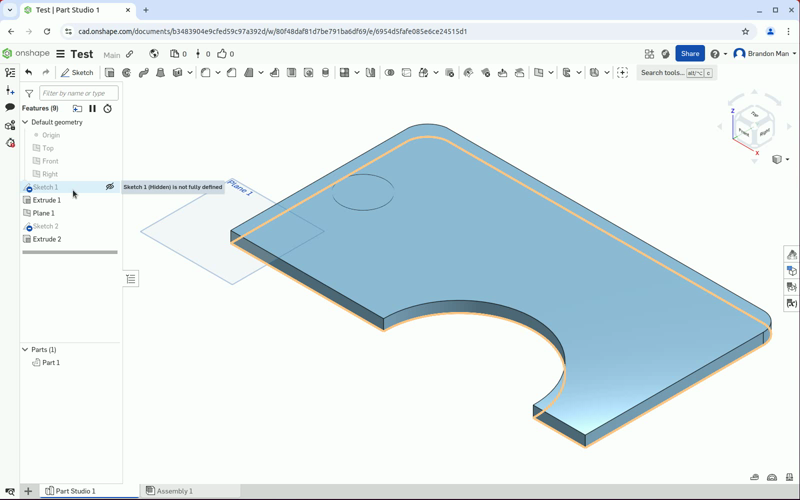
click(73, 189)